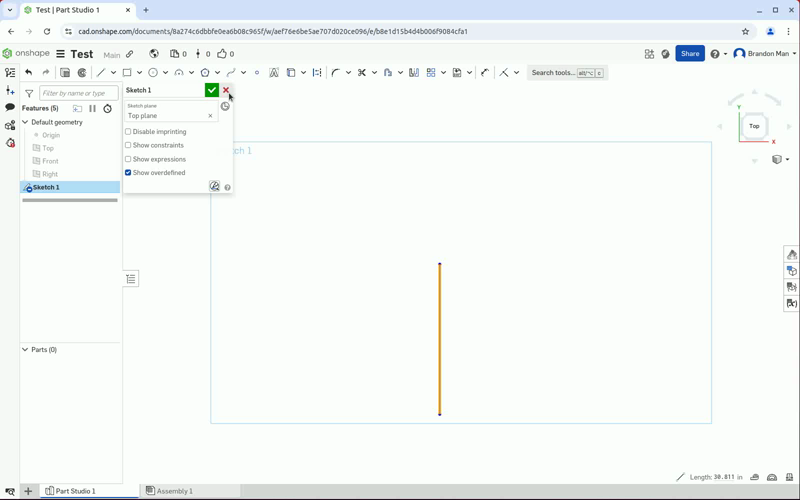
key(shift+h)
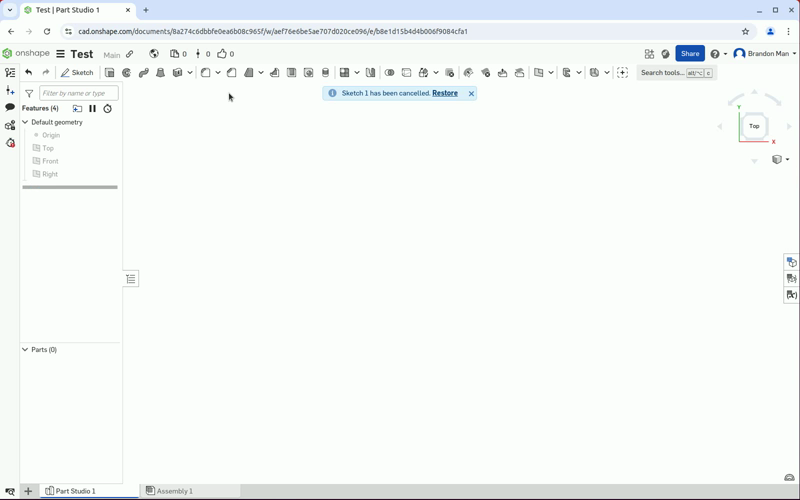
mouse_move(73, 352)
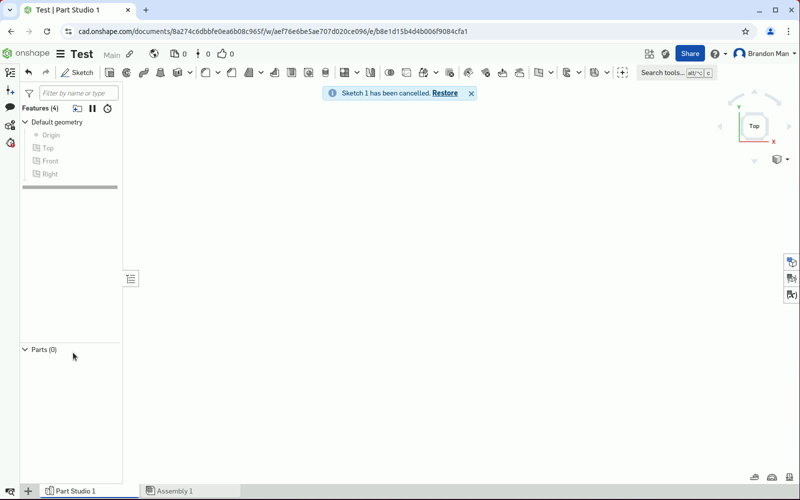
key(y)
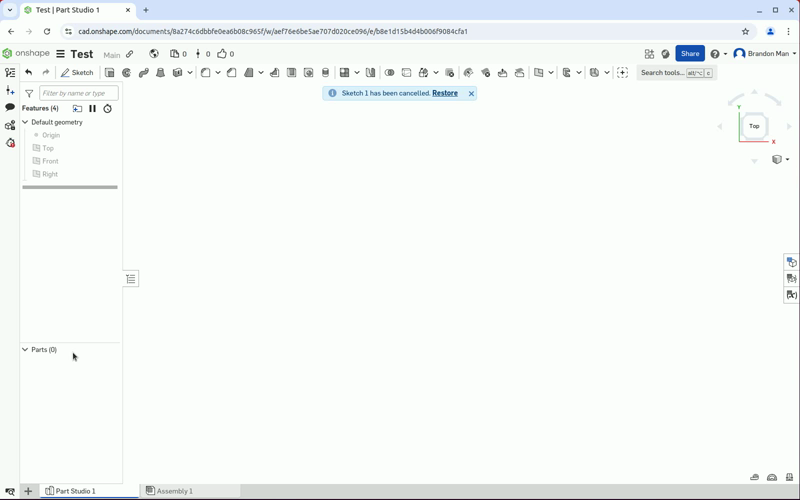
key(shift+p)
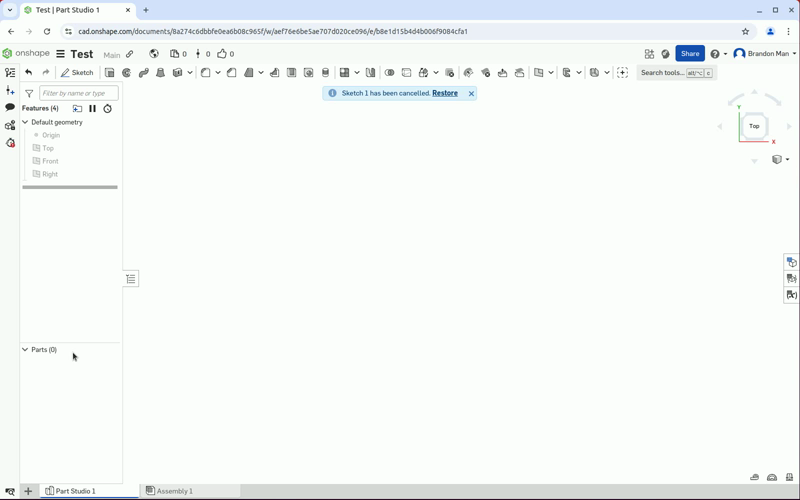
key(space)
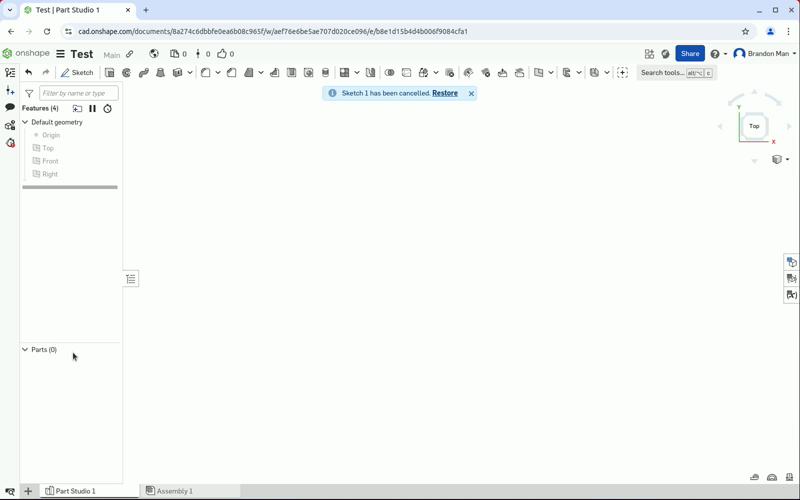
key_down(shift)
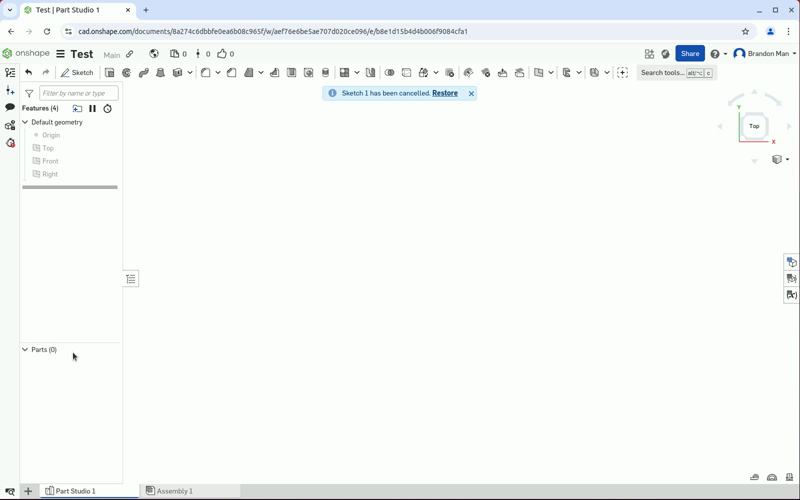
key(up)
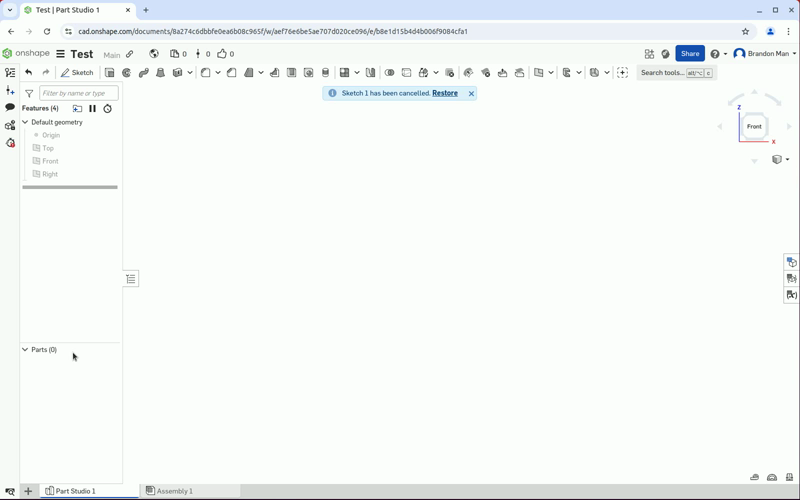
key_up(shift)
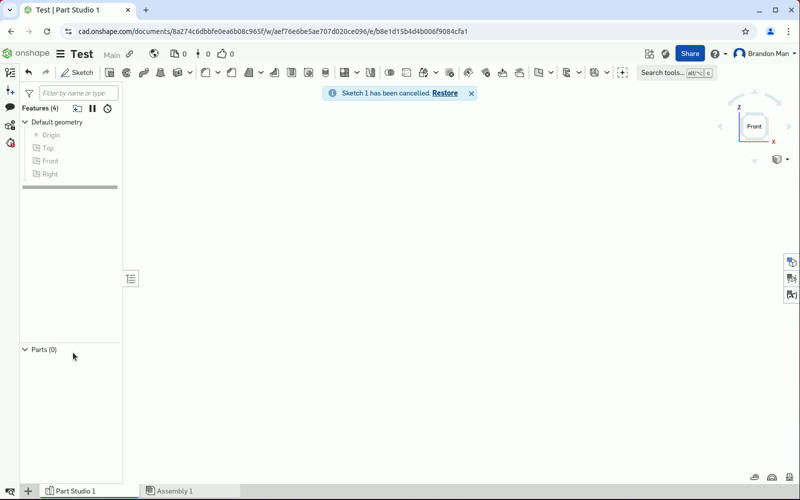
mouse_move(73, 352)
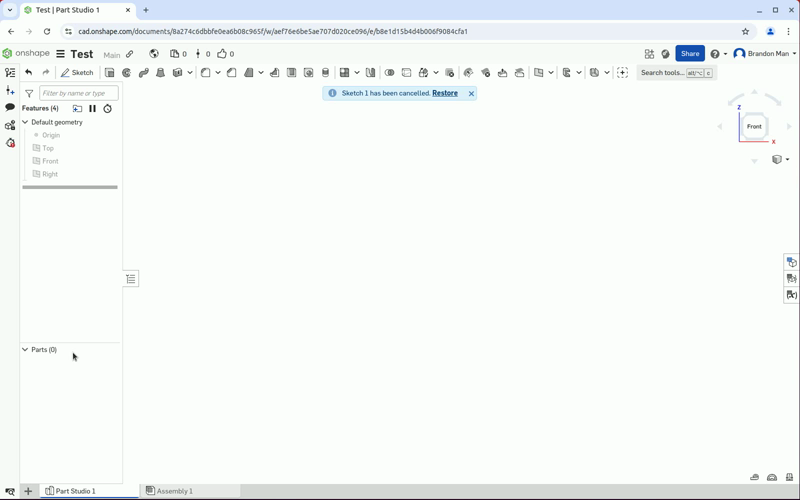
key(shift+y)
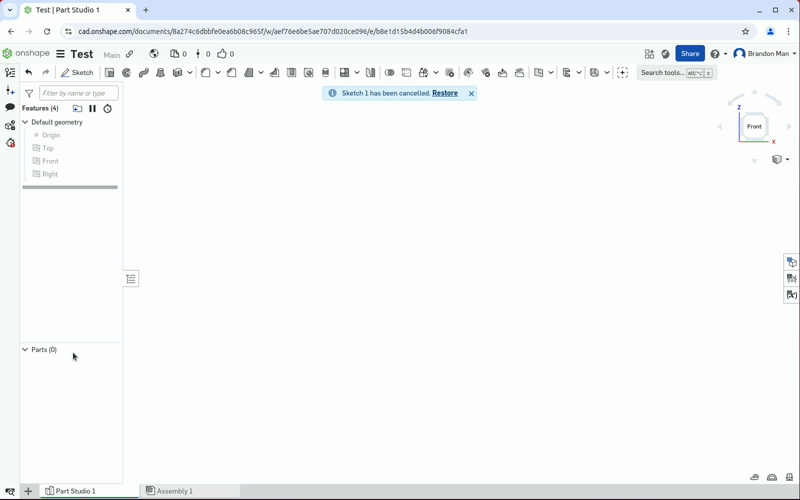
key(shift+s)
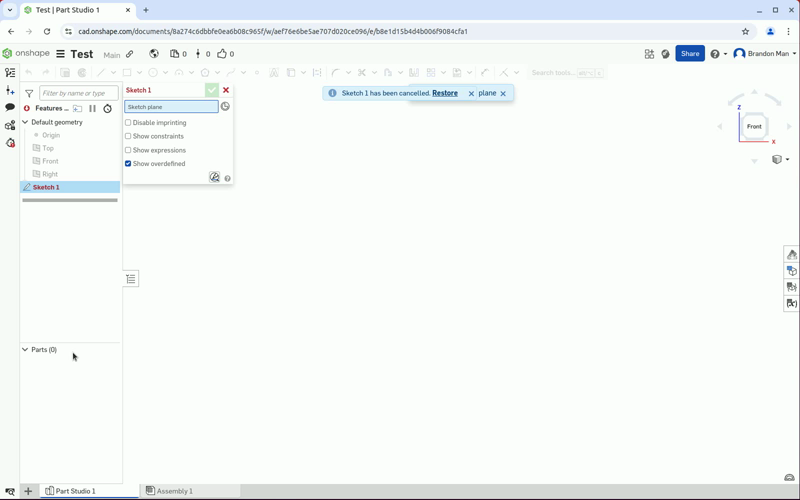
mouse_move(73, 163)
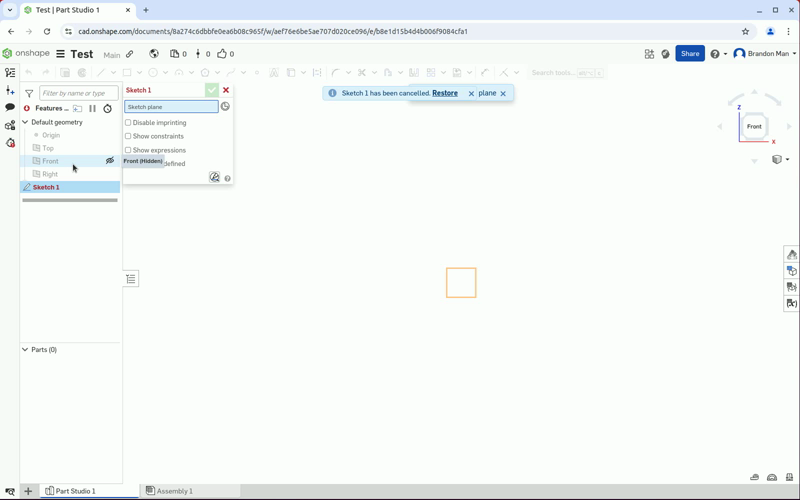
click(73, 163)
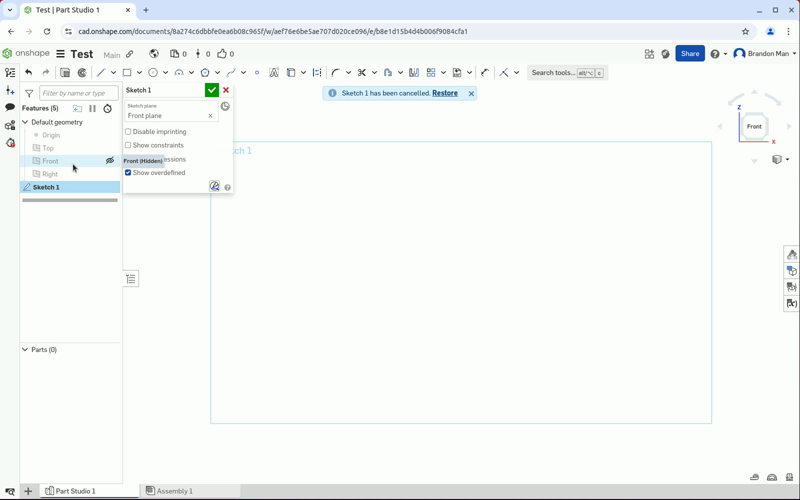
mouse_move(73, 352)
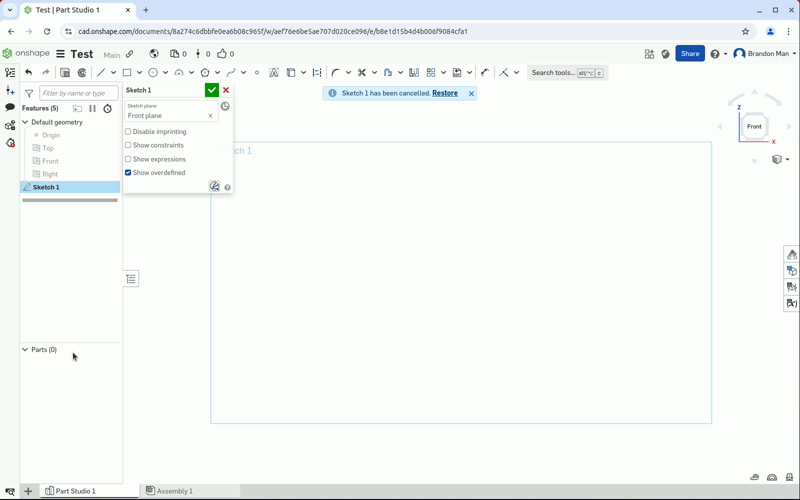
key(y)
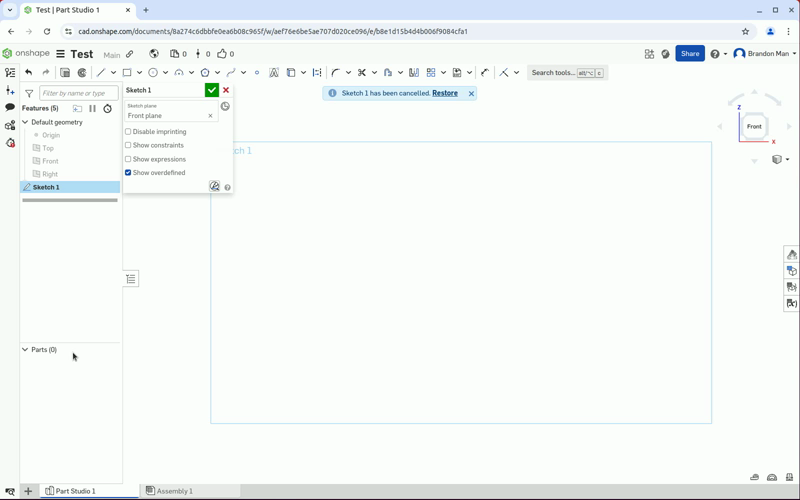
key(c)
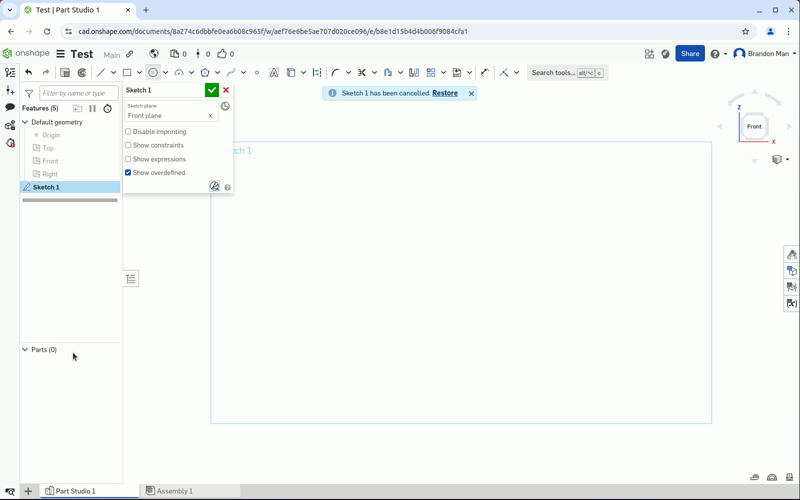
key_down(shift)
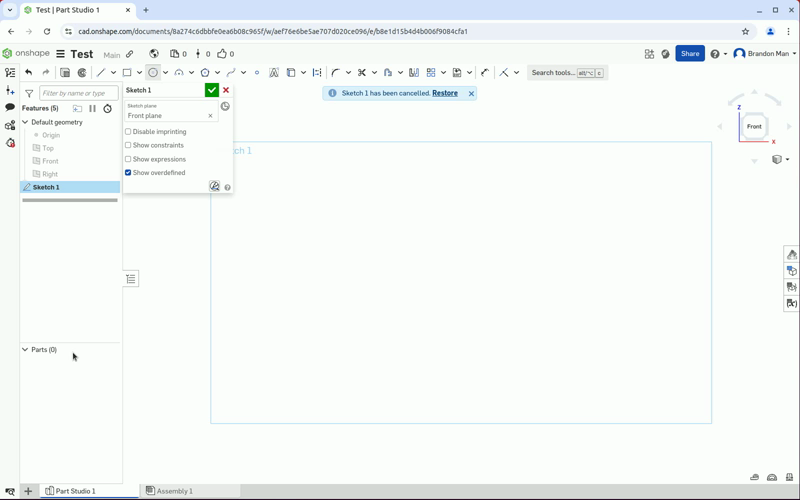
mouse_move(558, 282)
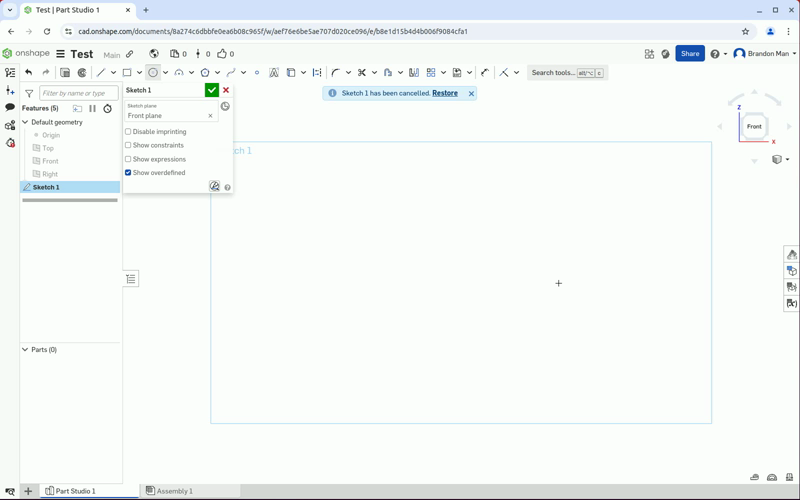
click(558, 282)
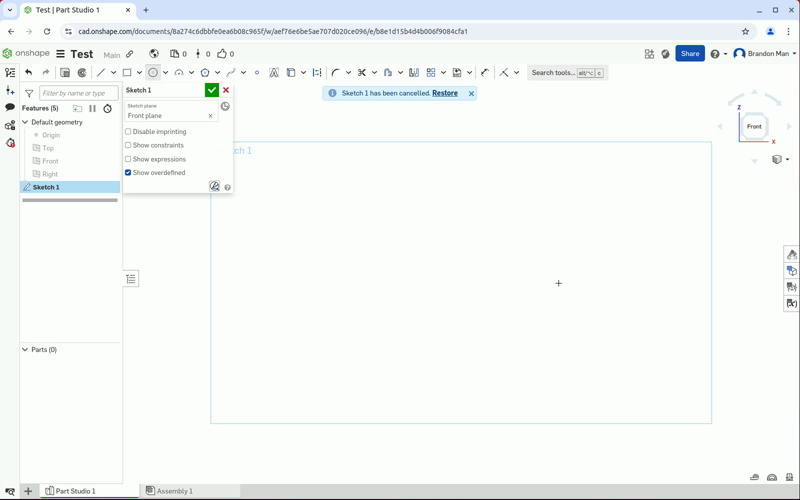
key_up(shift)
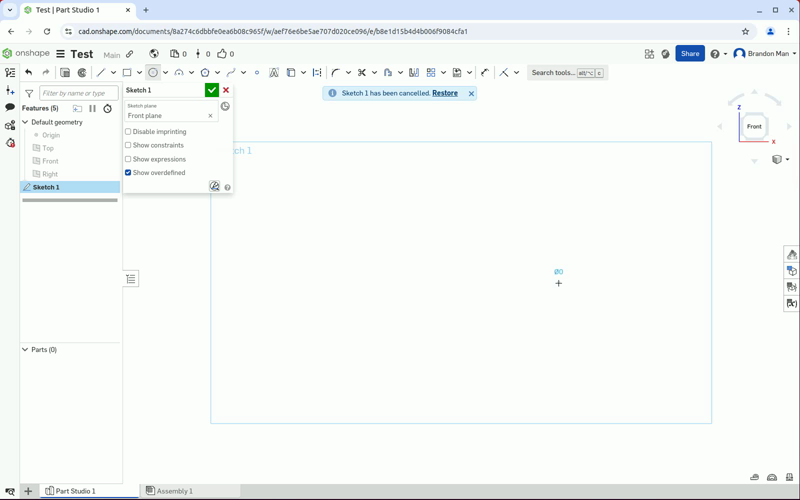
mouse_move(574, 282)
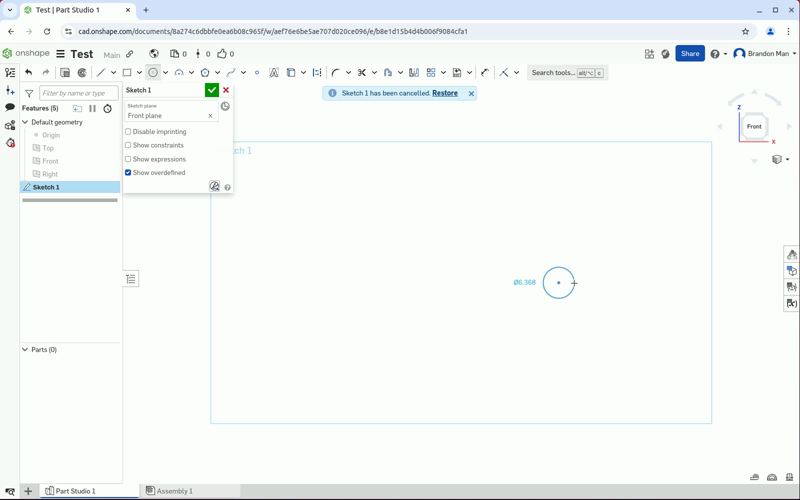
click(574, 282)
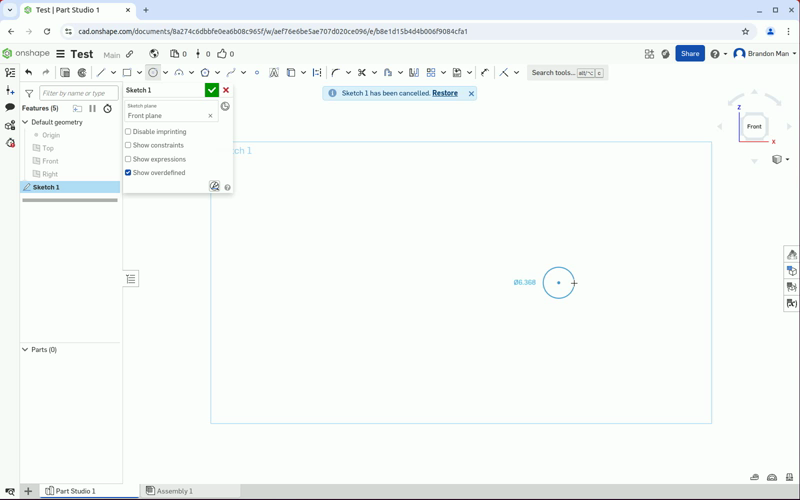
key(esc)
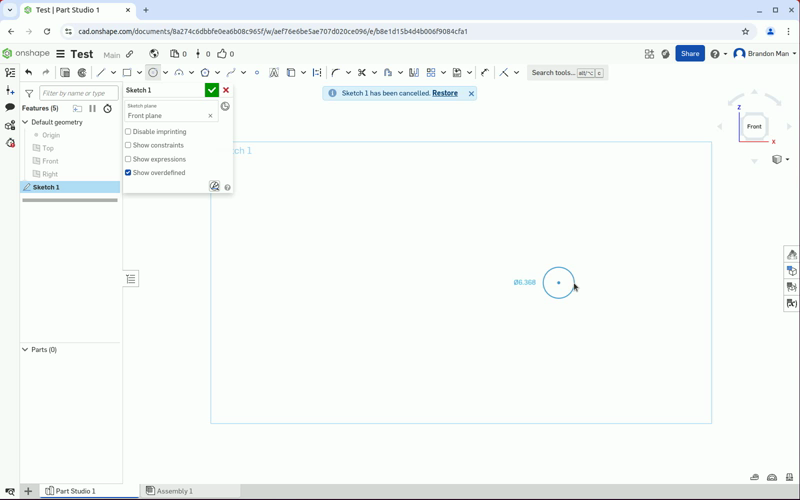
key(c)
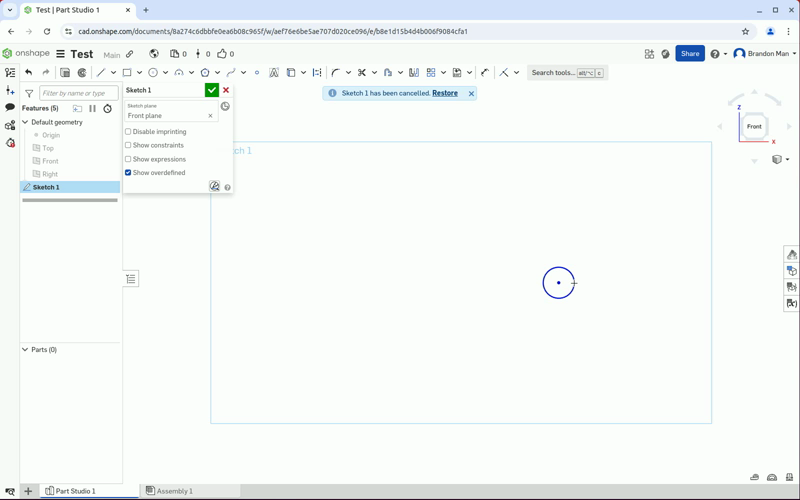
key_down(shift)
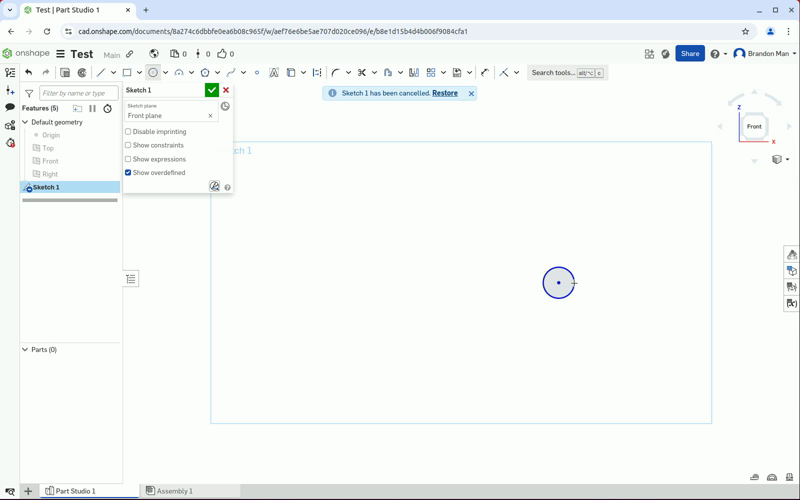
mouse_move(558, 282)
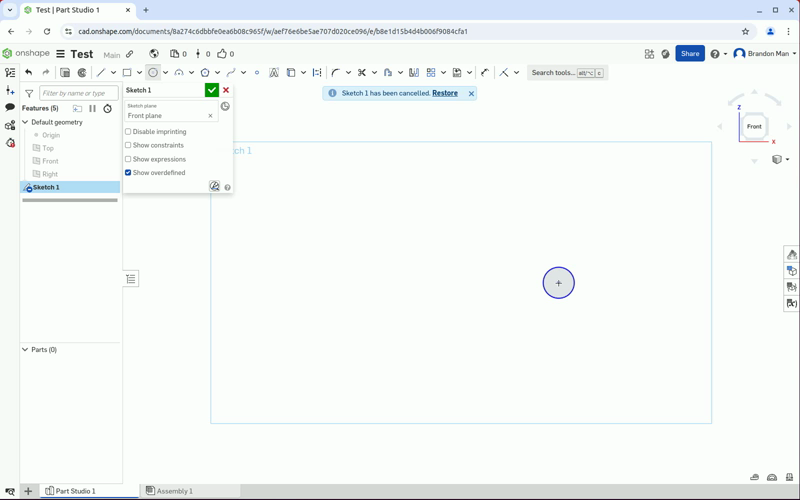
click(558, 282)
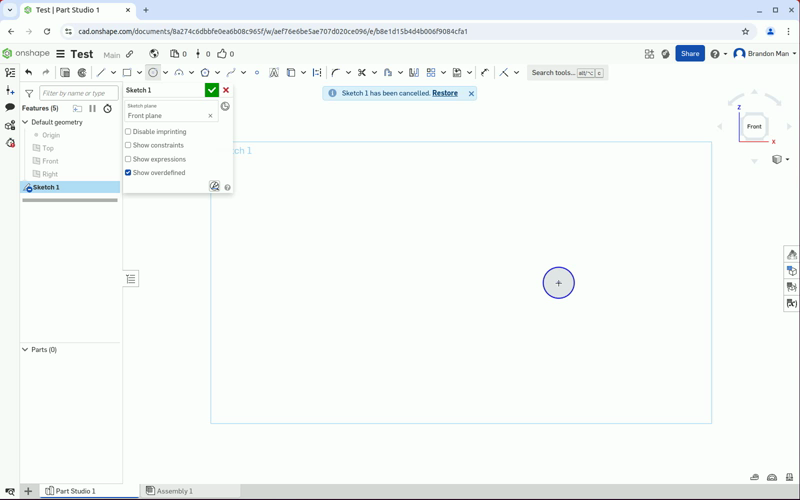
key_up(shift)
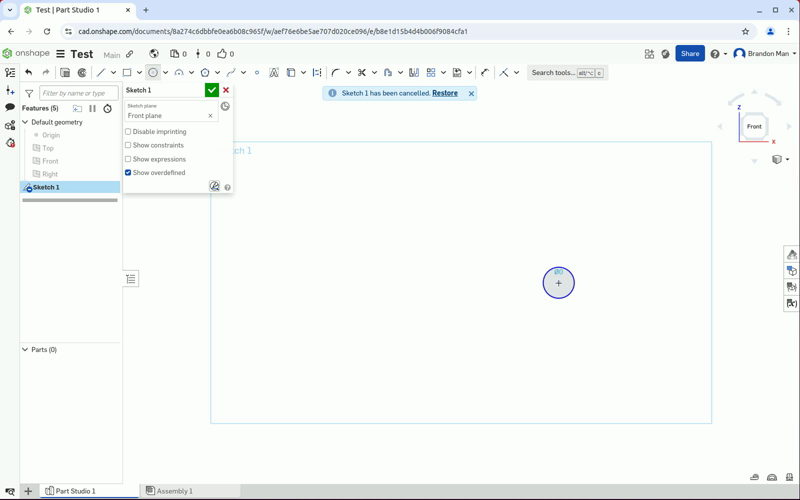
mouse_move(567, 282)
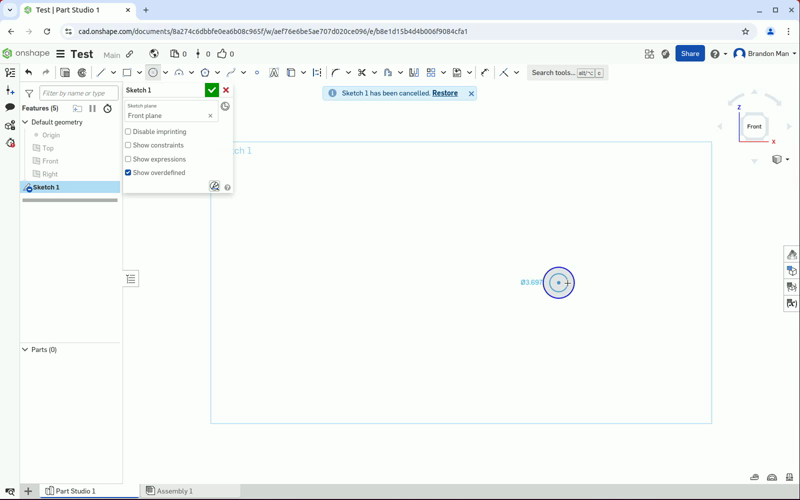
click(567, 282)
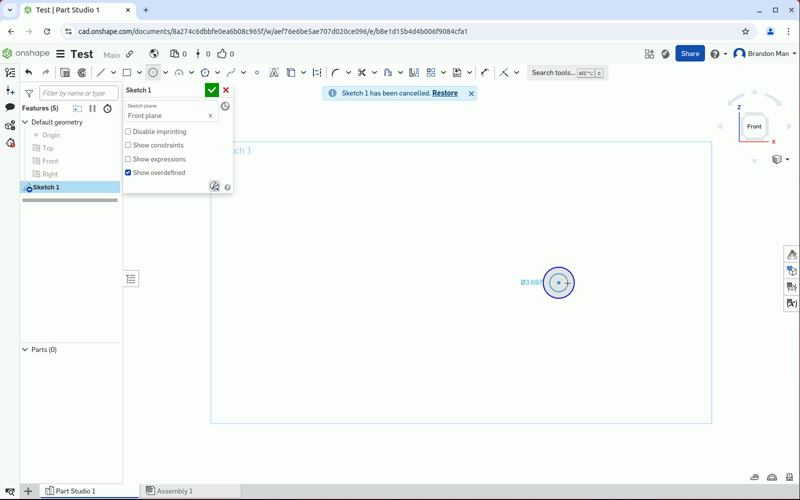
key(esc)
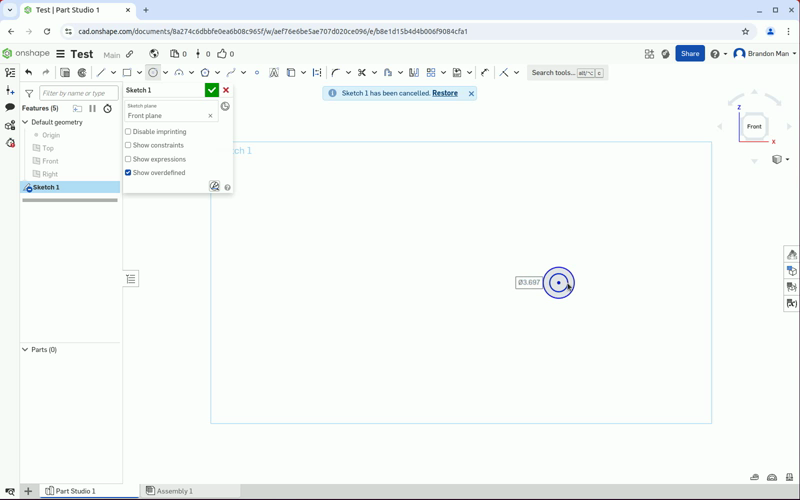
mouse_move(560, 268)
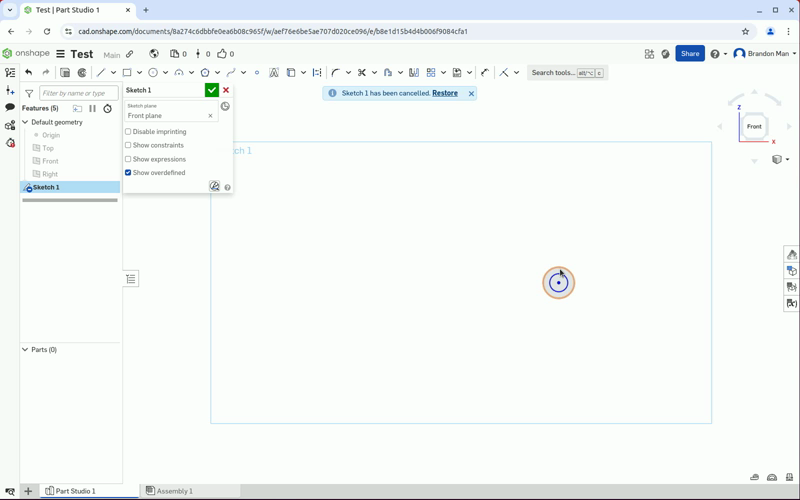
scroll(6)
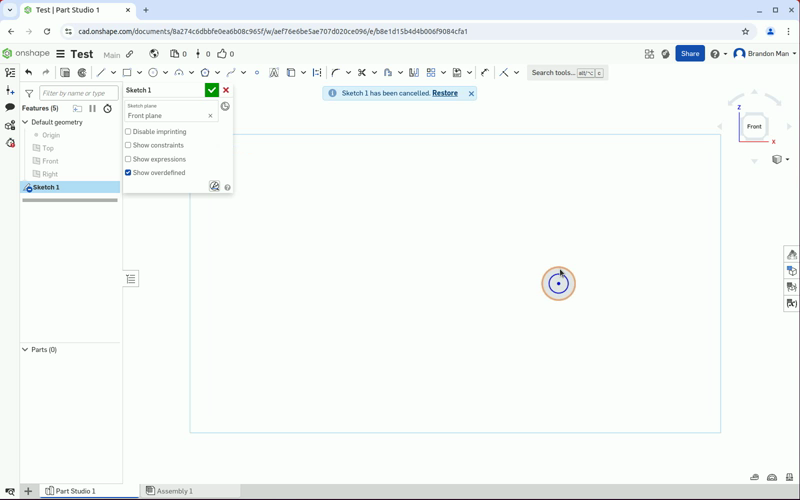
scroll(6)
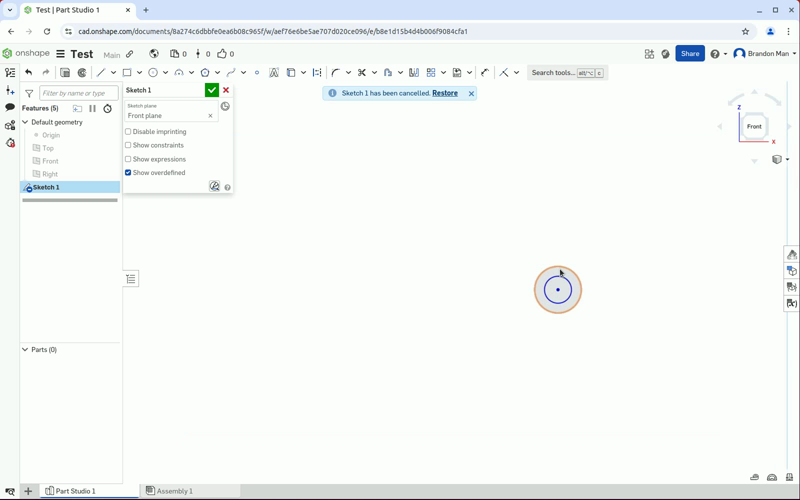
scroll(6)
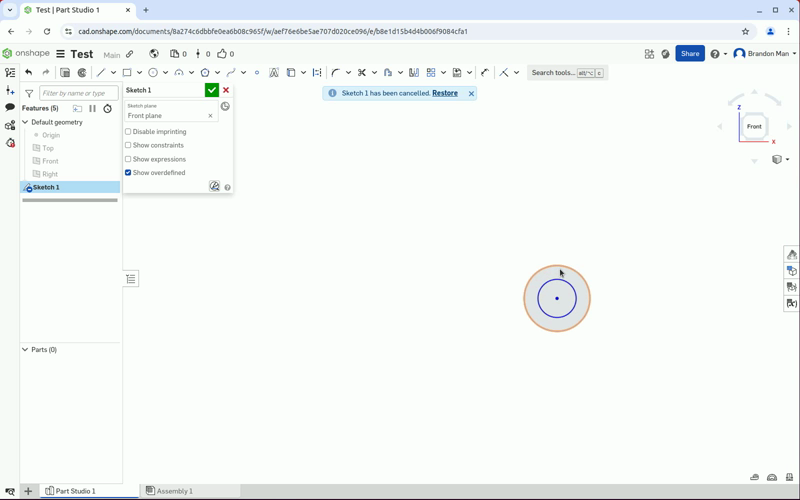
scroll(6)
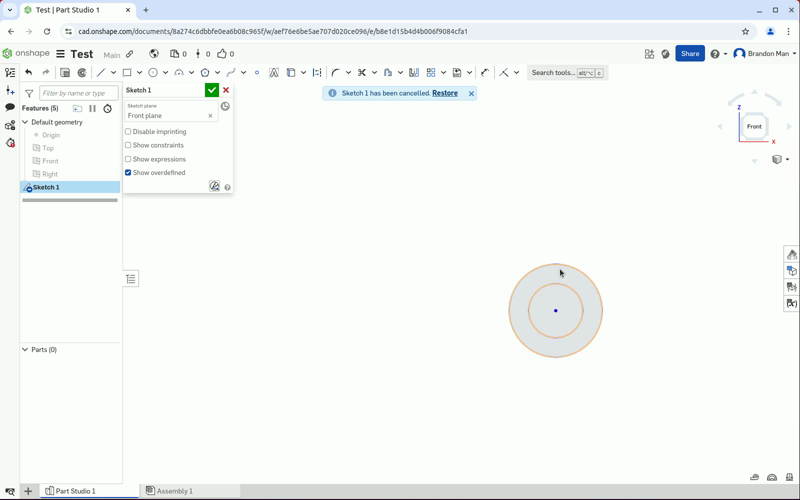
scroll(6)
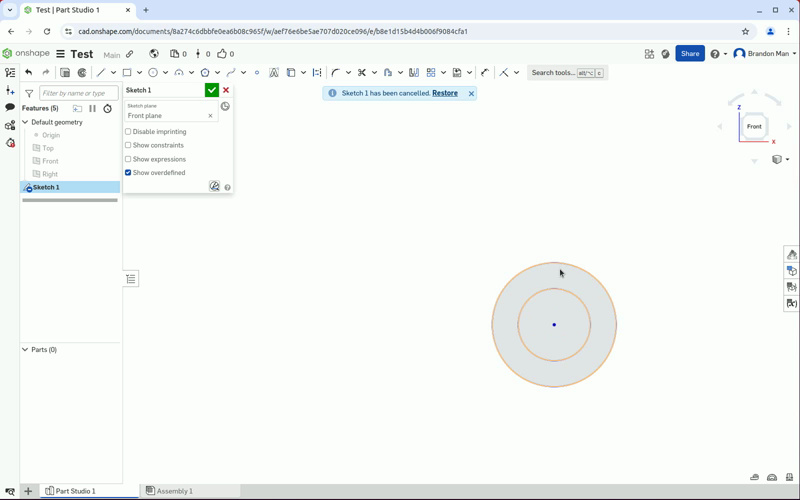
scroll(6)
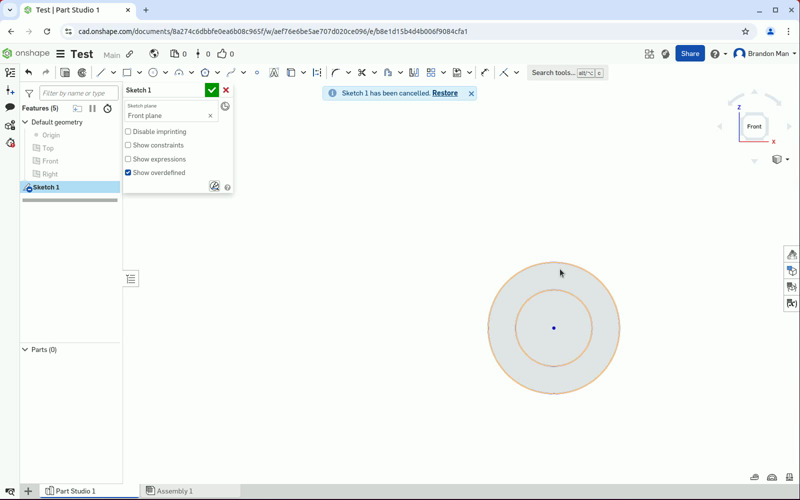
scroll(6)
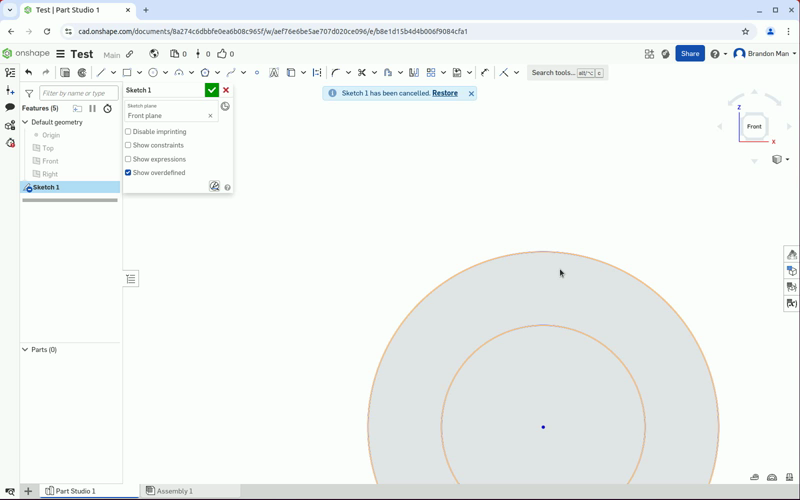
click(560, 268)
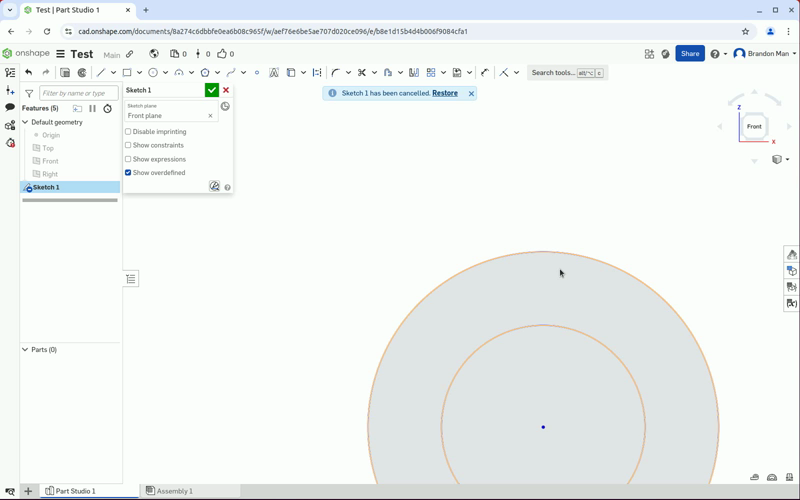
scroll(-6)
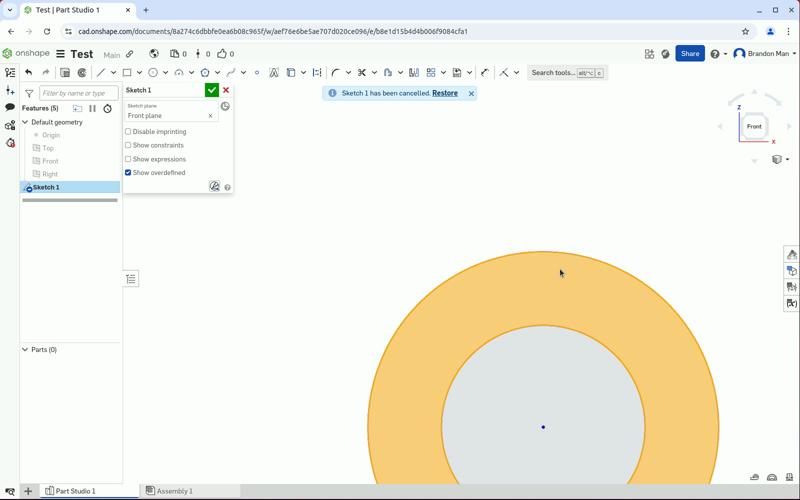
scroll(-6)
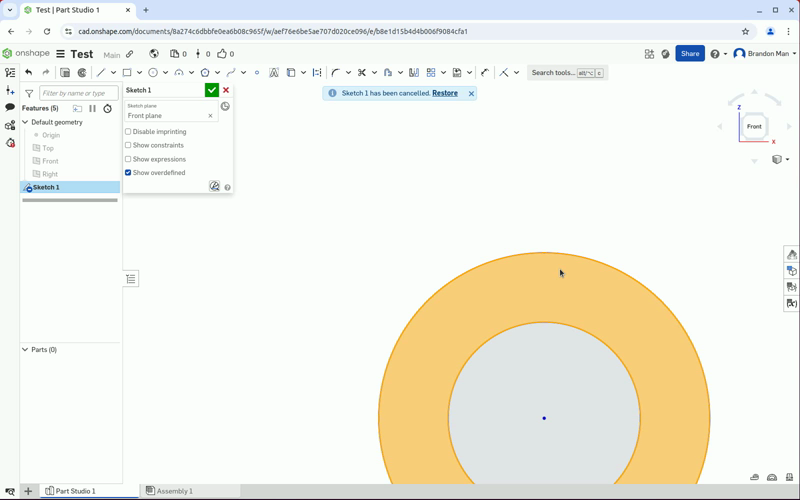
scroll(-6)
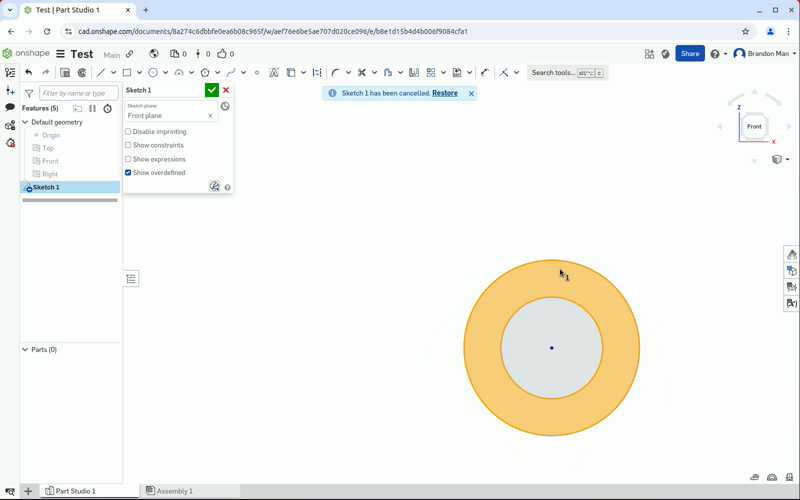
scroll(-6)
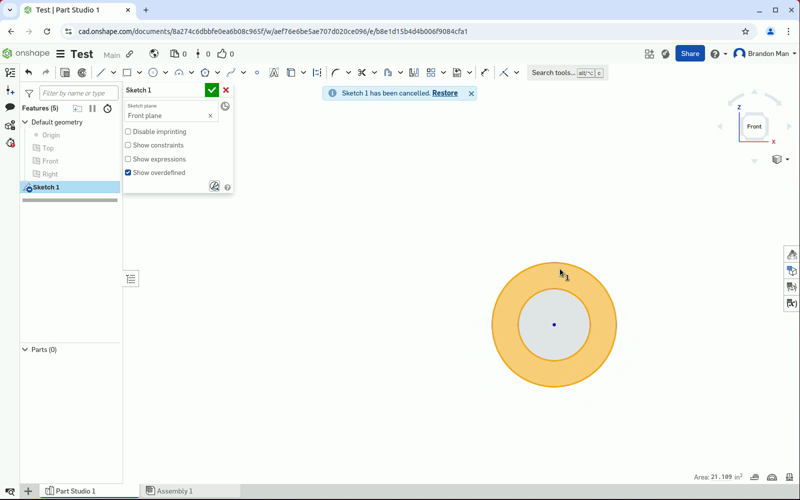
scroll(-6)
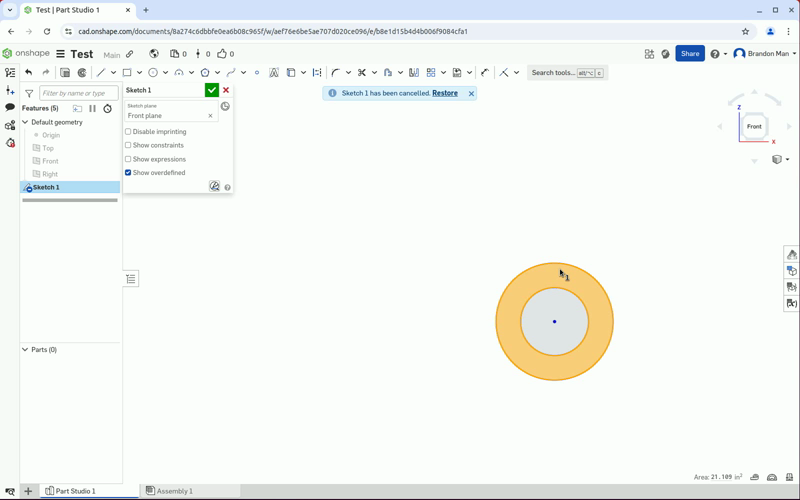
scroll(-6)
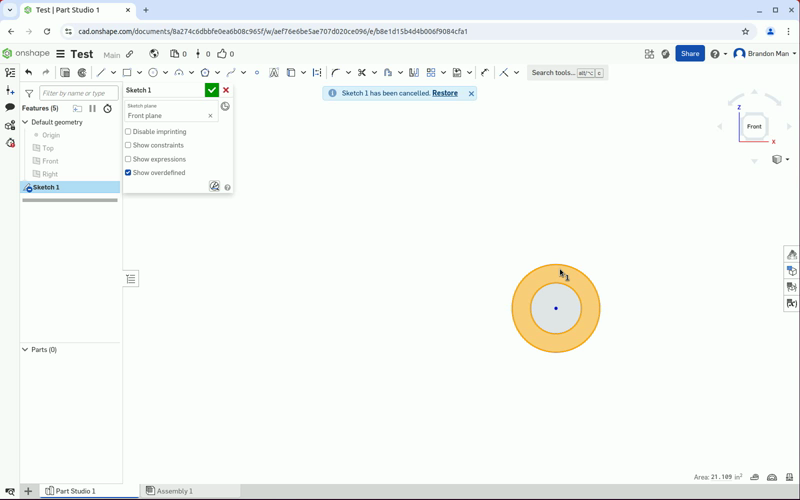
scroll(-6)
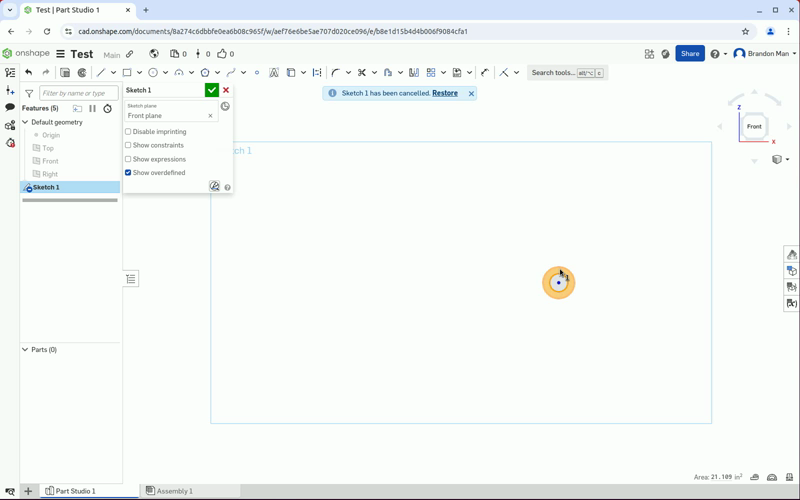
mouse_move(73, 352)
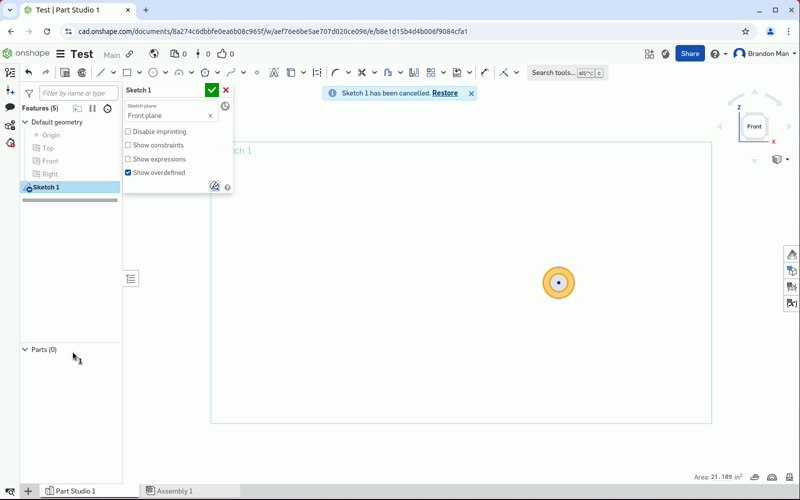
key(shift+y)
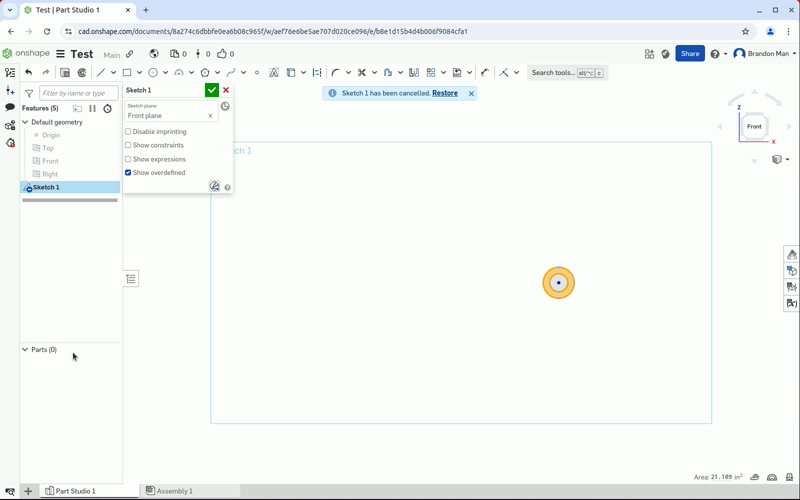
key(shift+e)
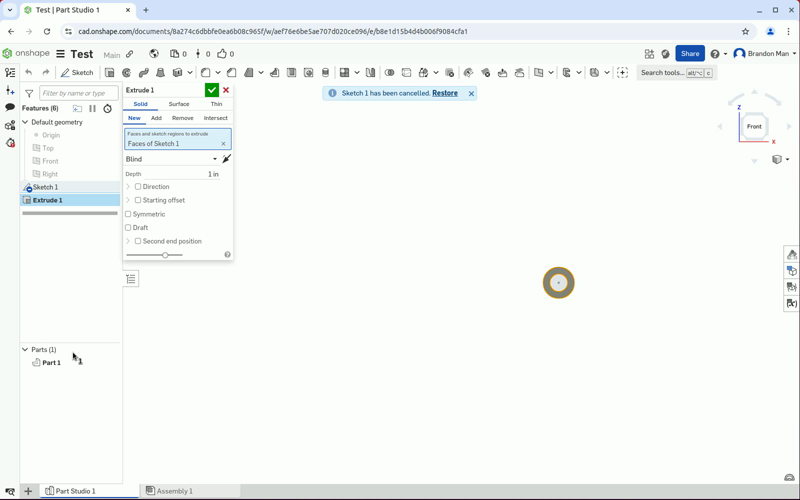
mouse_move(143, 106)
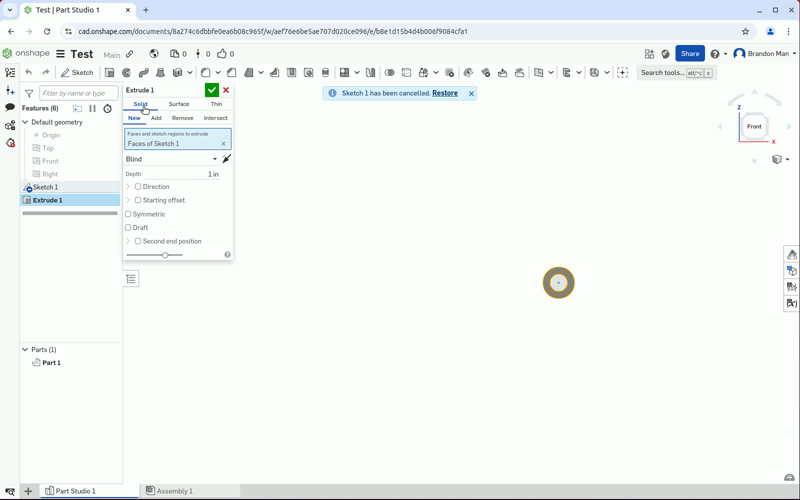
click(143, 106)
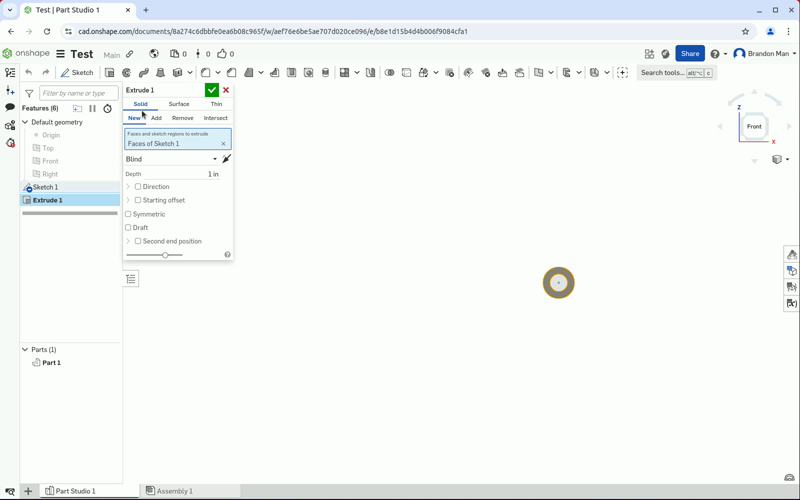
mouse_move(137, 120)
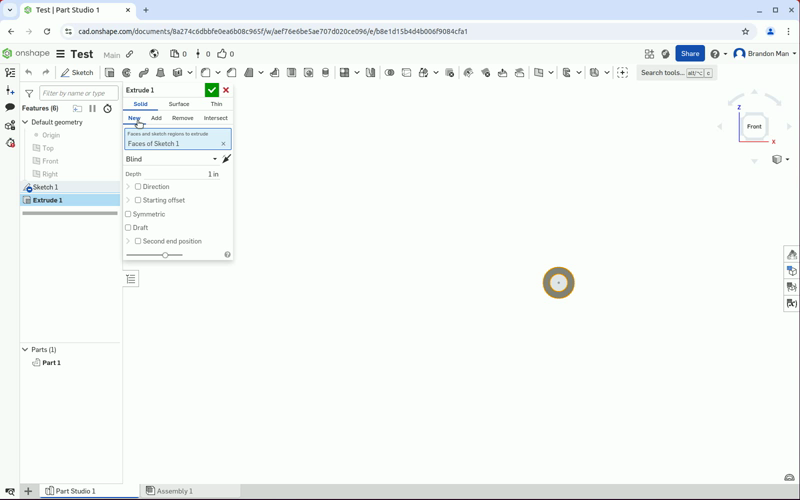
click(137, 120)
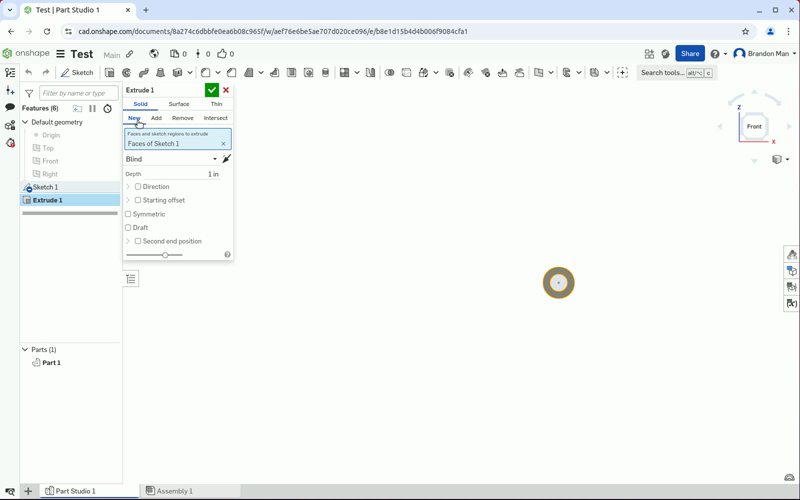
key(tab, 4)
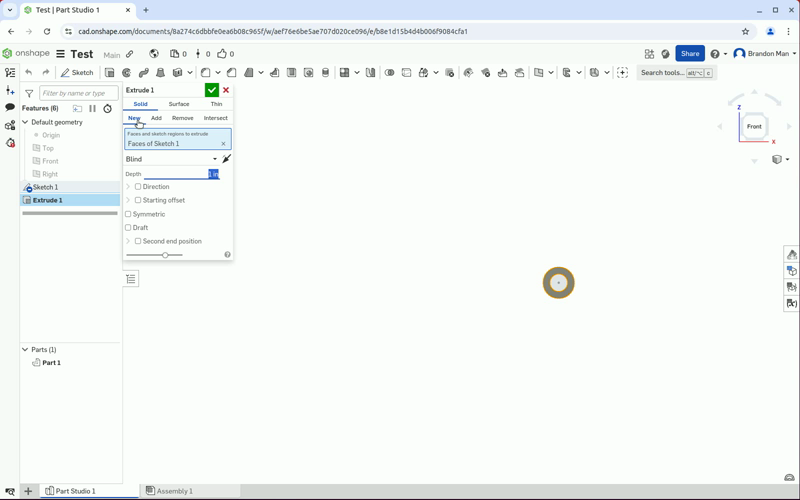
text(6.258)
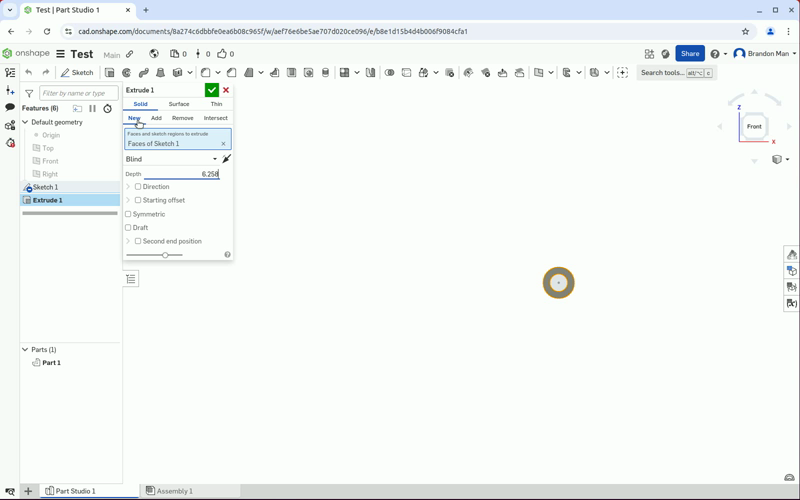
key(enter)
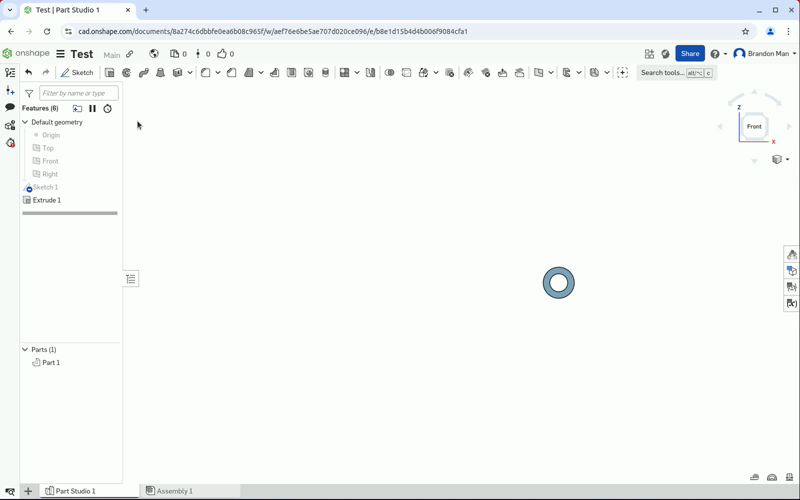
key(shift+h)
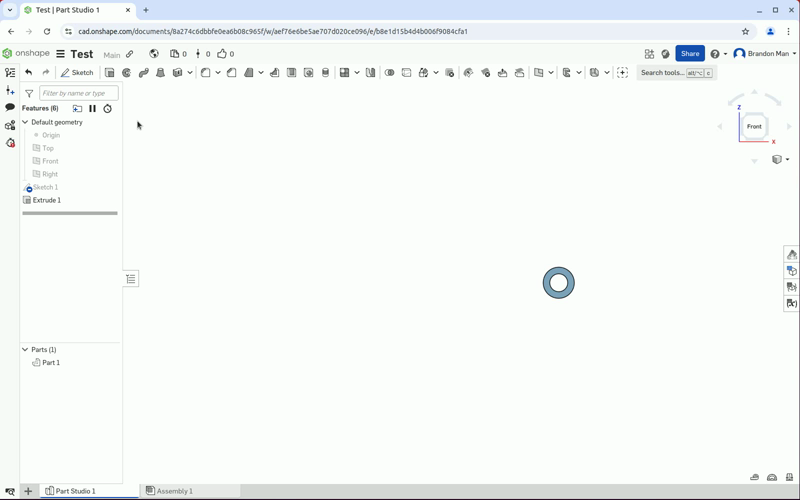
key(shift+h)
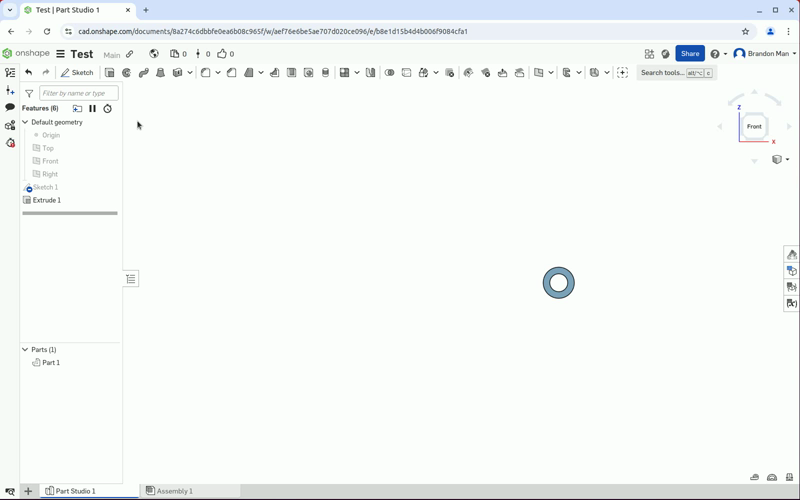
mouse_move(73, 189)
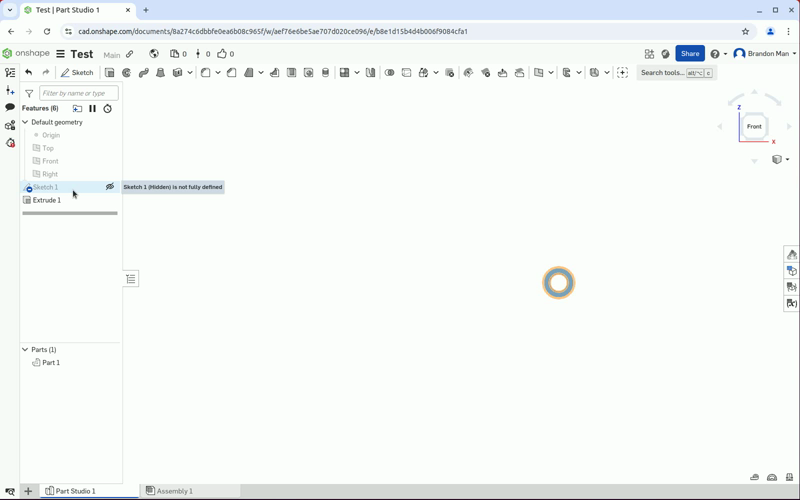
click(73, 189)
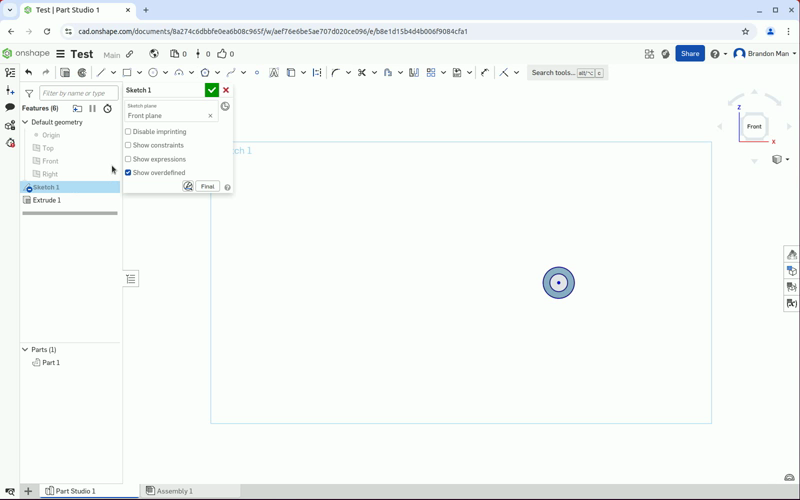
mouse_move(229, 92)
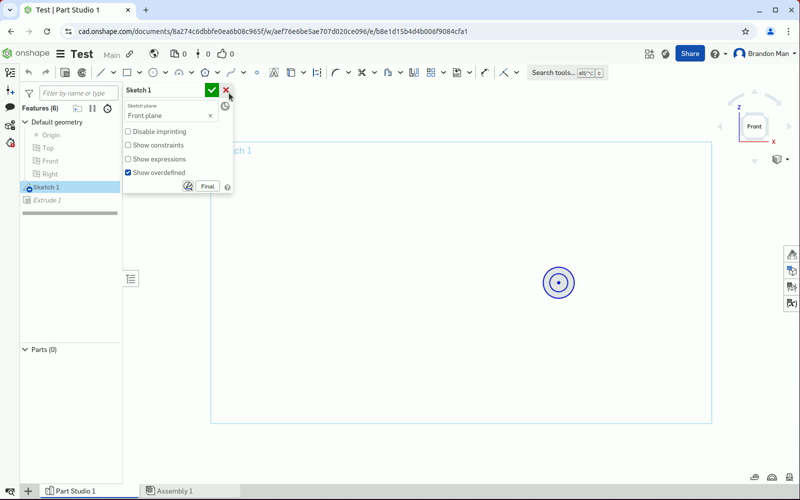
click(229, 92)
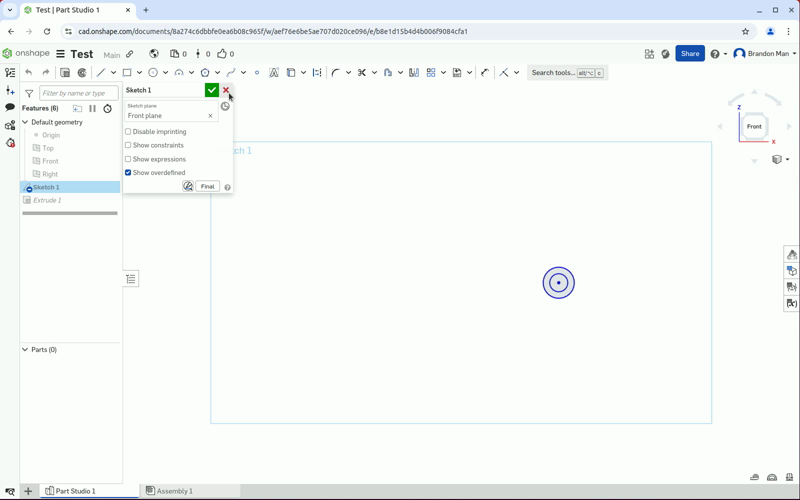
key(shift+s)
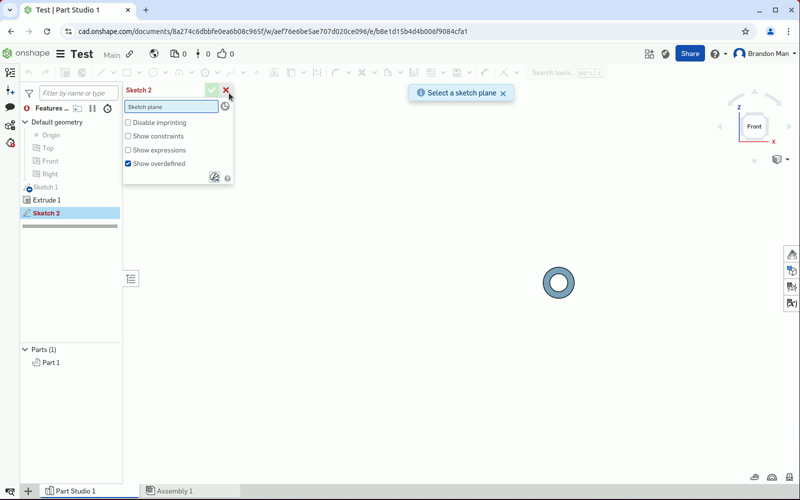
mouse_move(73, 163)
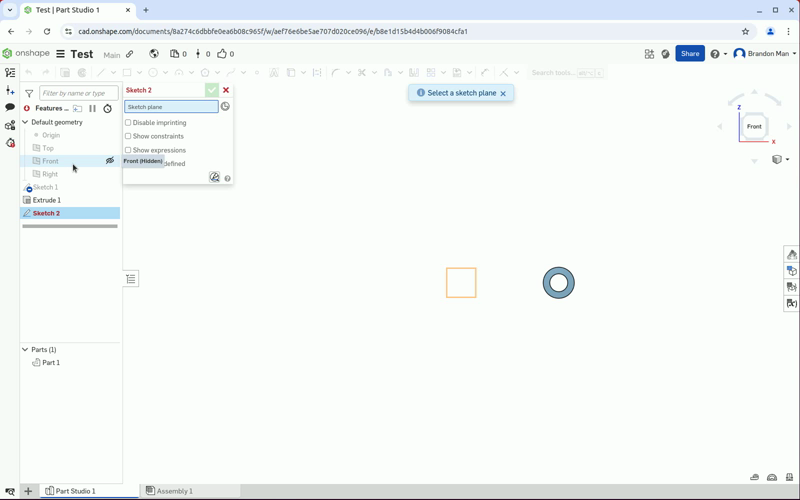
click(73, 163)
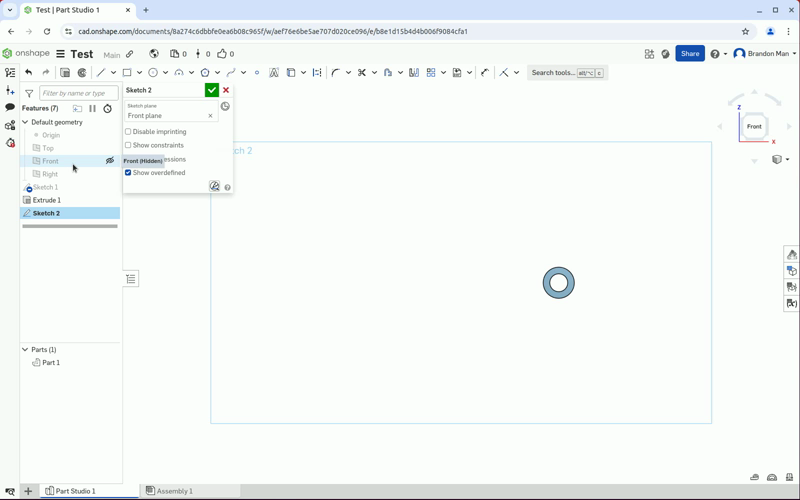
mouse_move(73, 352)
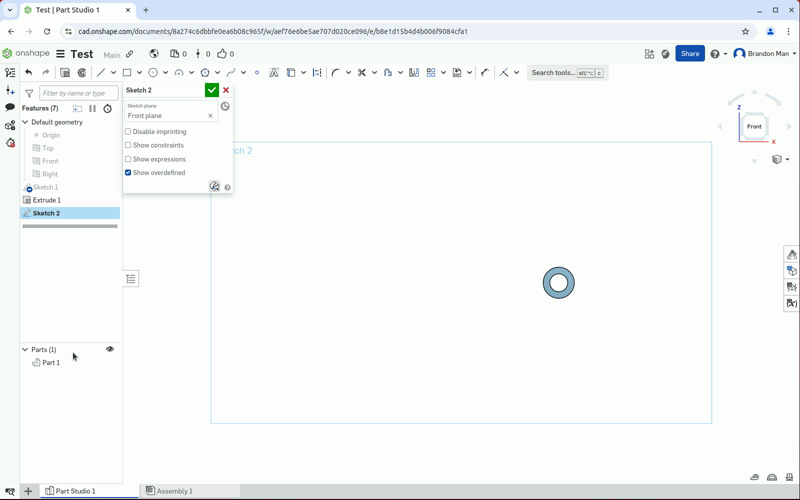
key(y)
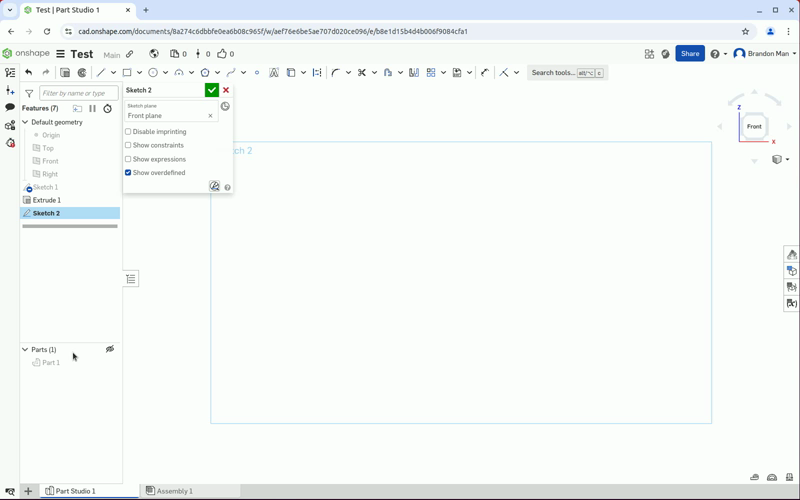
key(c)
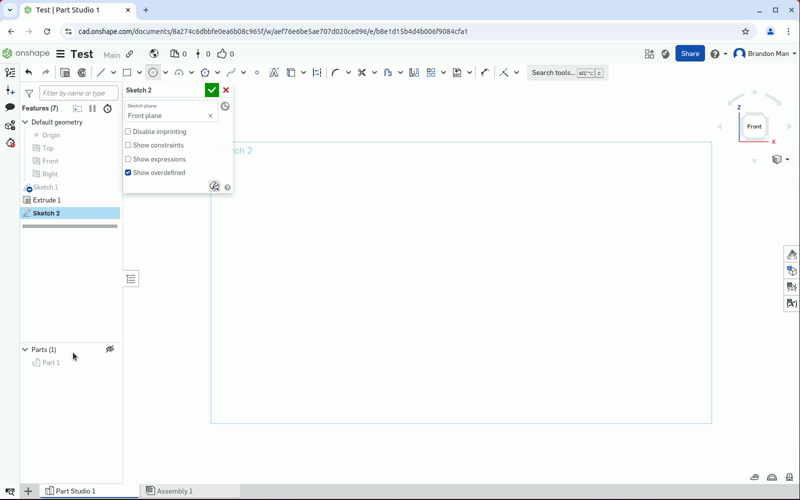
key_down(shift)
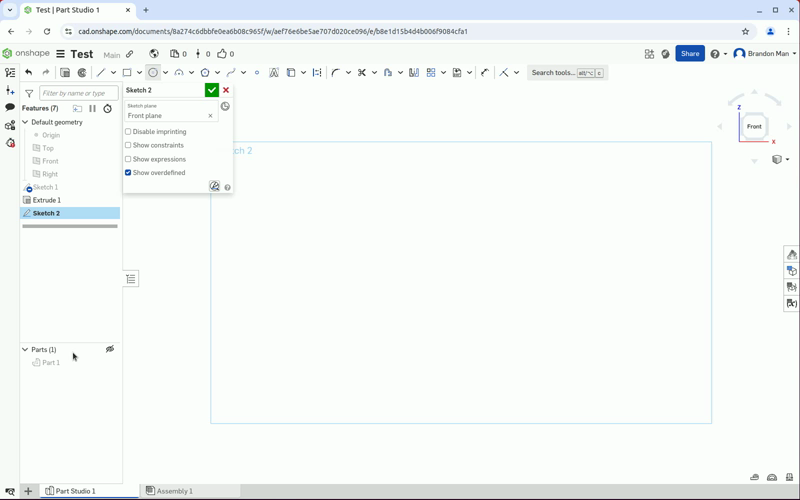
mouse_move(460, 282)
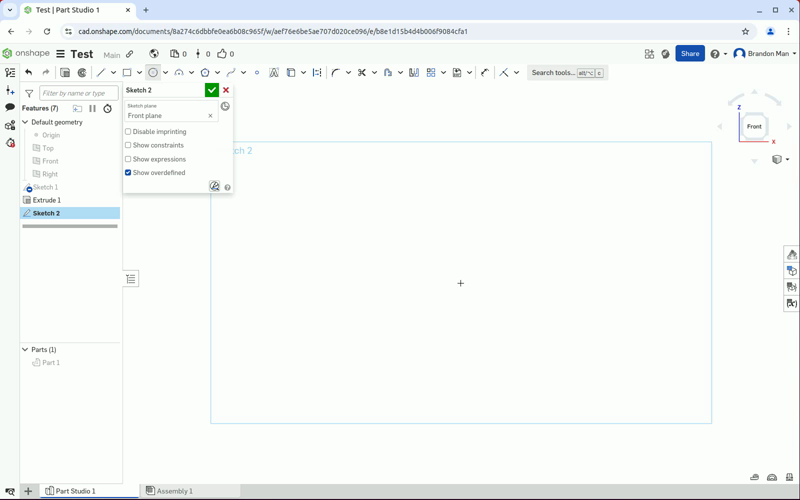
click(460, 282)
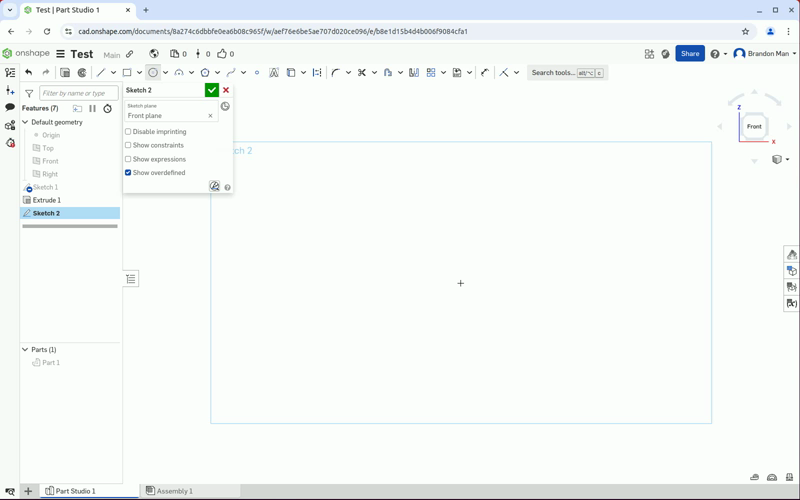
key_up(shift)
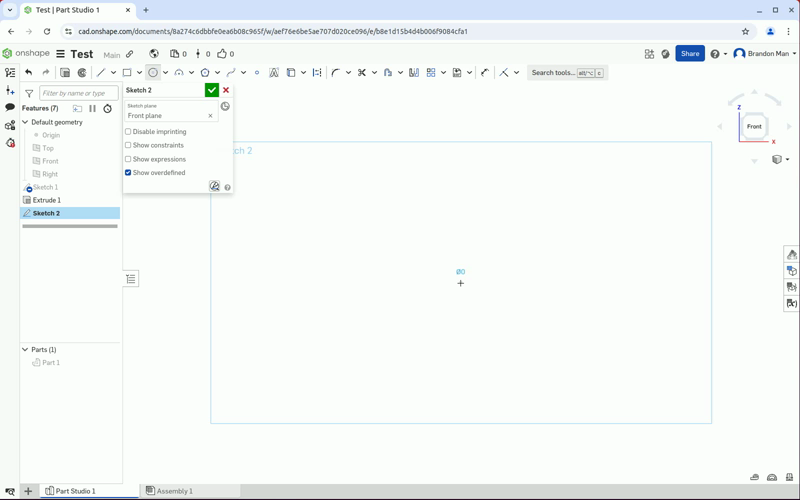
mouse_move(484, 282)
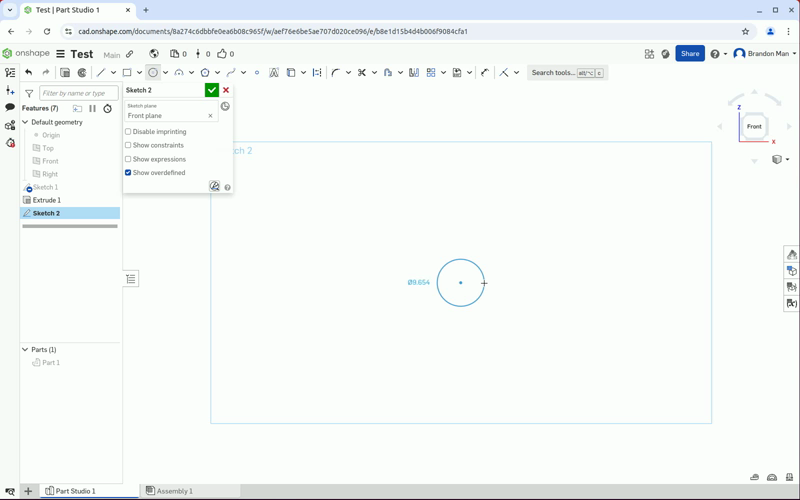
click(484, 282)
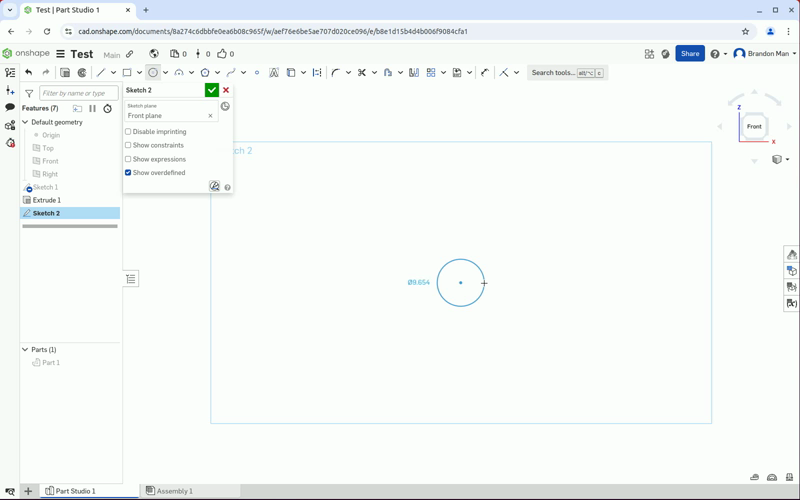
key(esc)
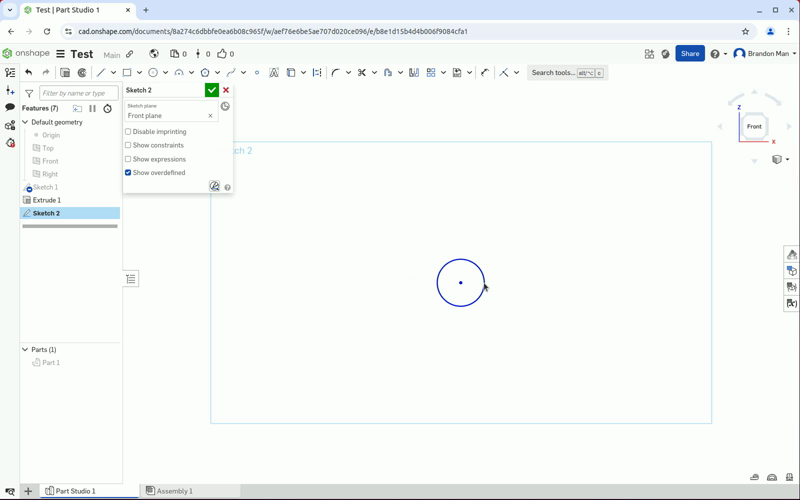
key(c)
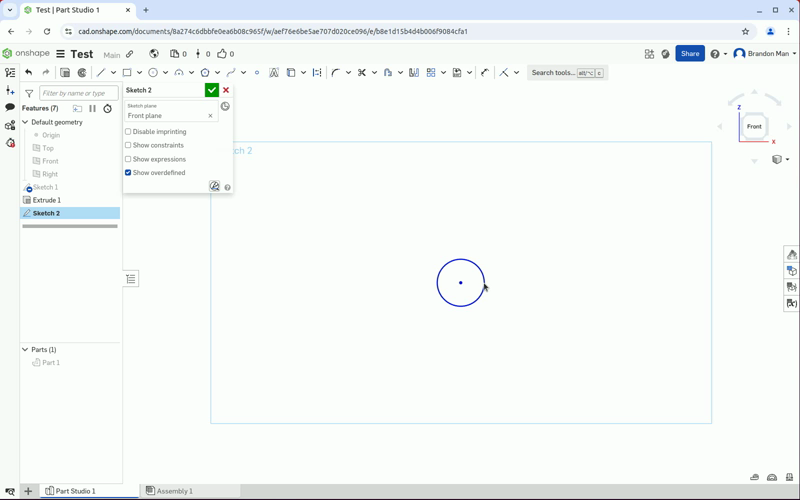
key_down(shift)
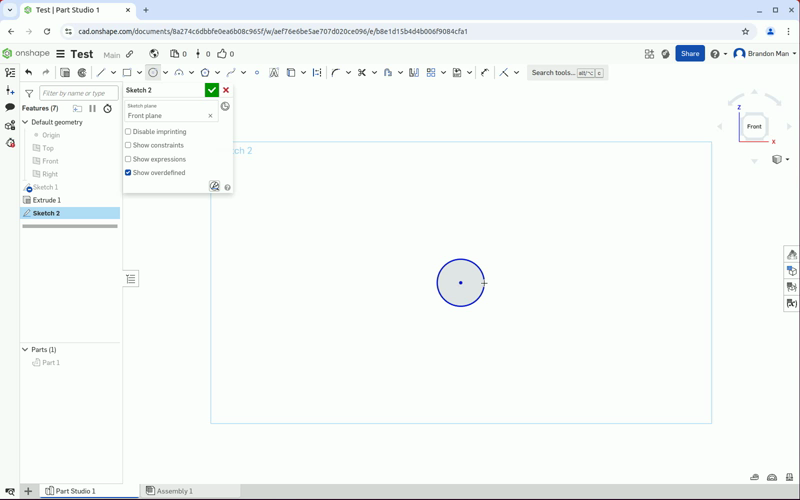
mouse_move(460, 282)
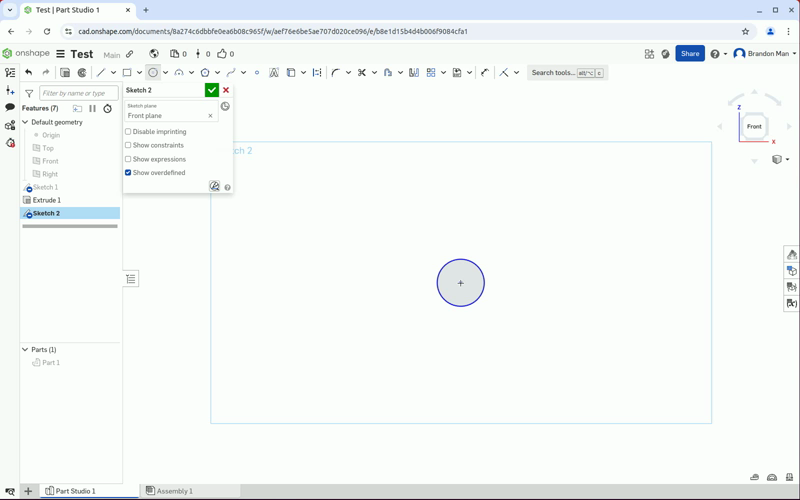
click(460, 282)
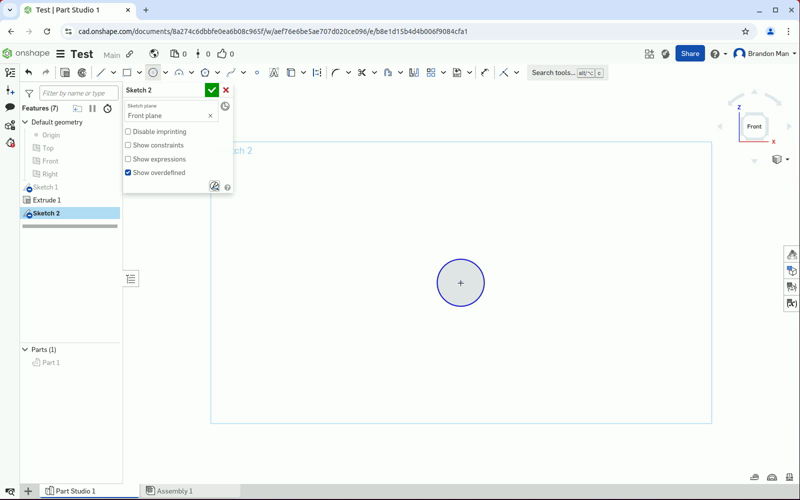
key_up(shift)
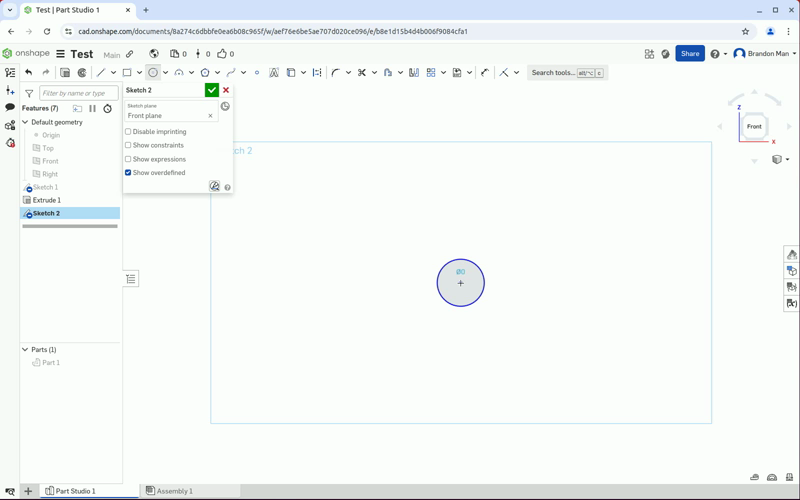
mouse_move(477, 282)
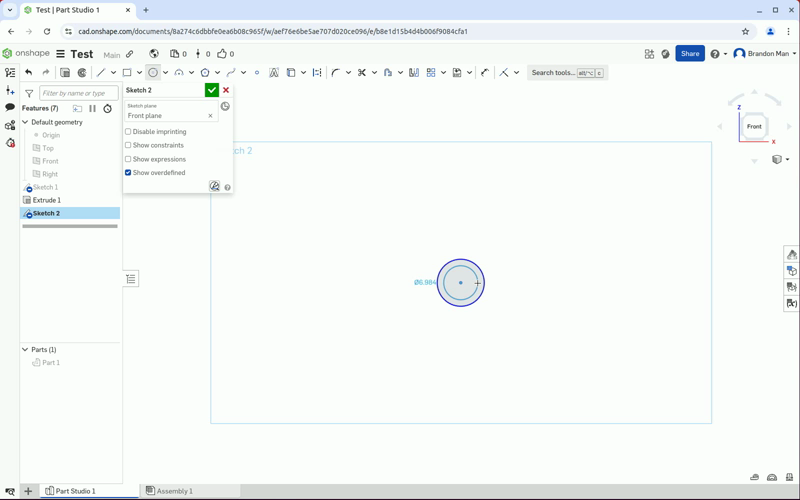
click(477, 282)
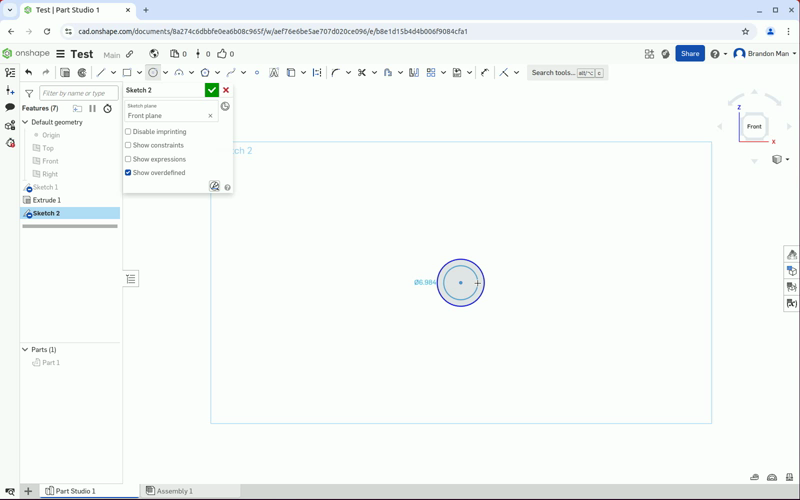
key(esc)
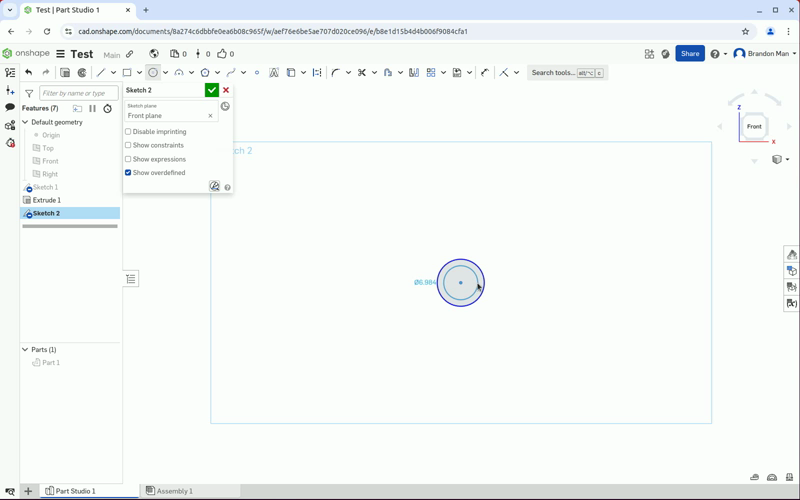
mouse_move(471, 268)
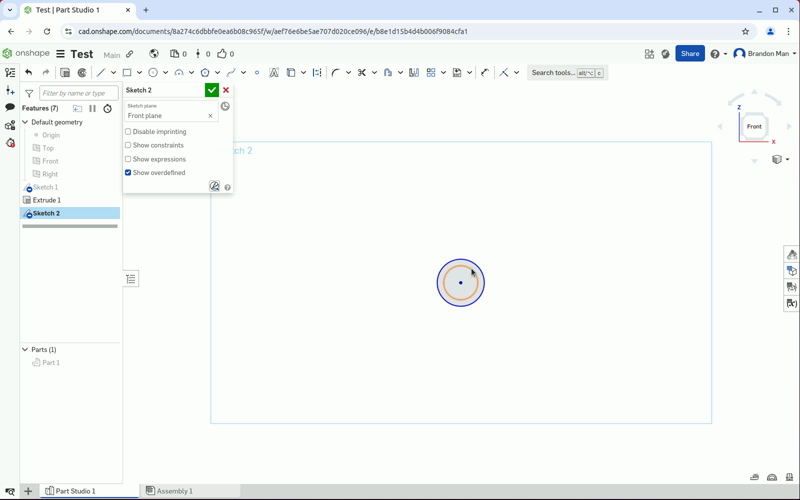
scroll(6)
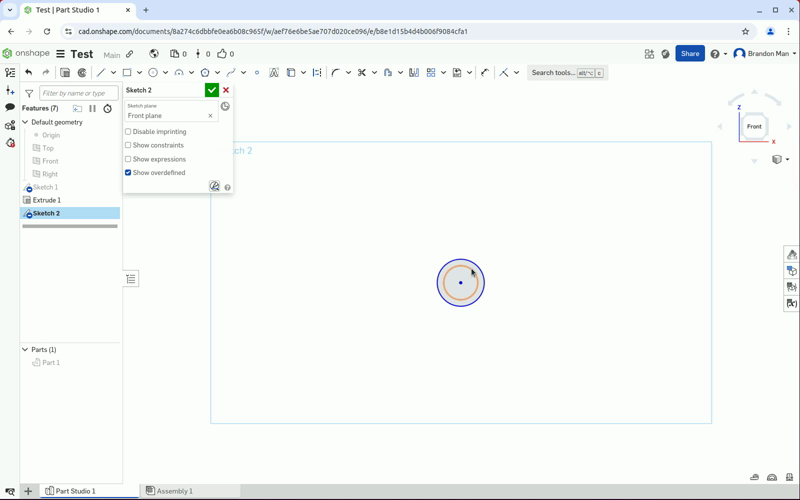
scroll(6)
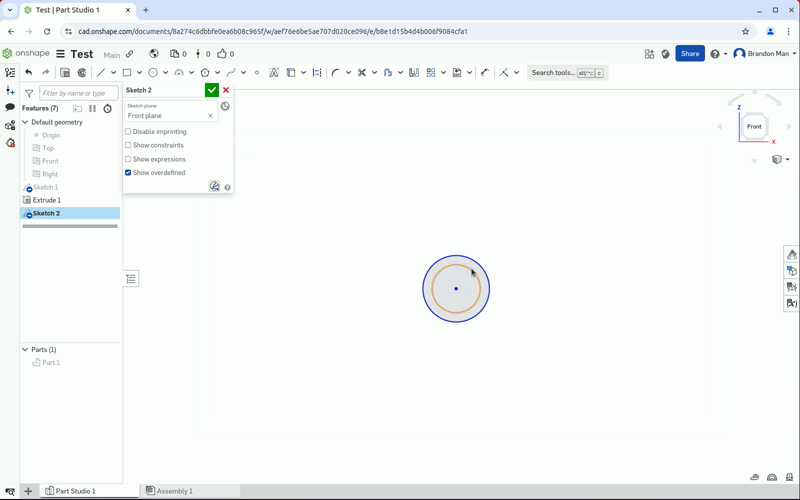
scroll(6)
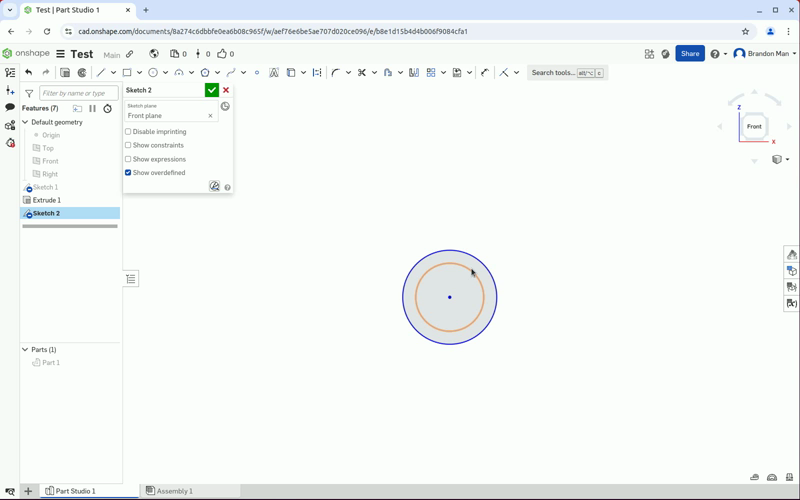
scroll(6)
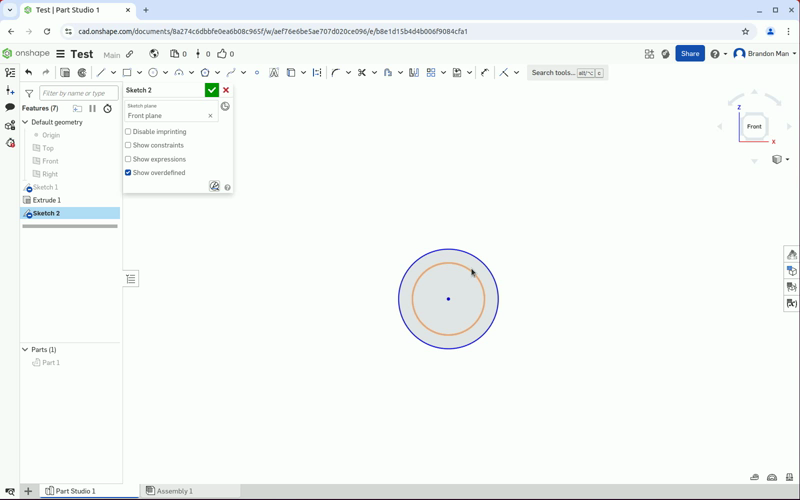
scroll(6)
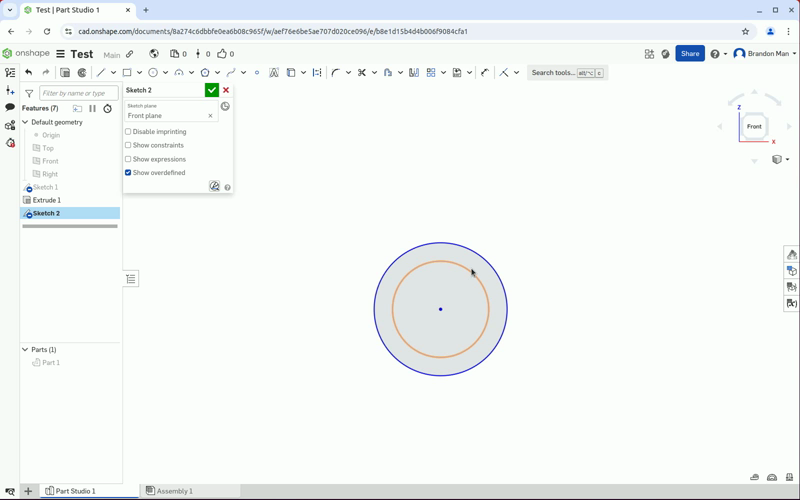
scroll(6)
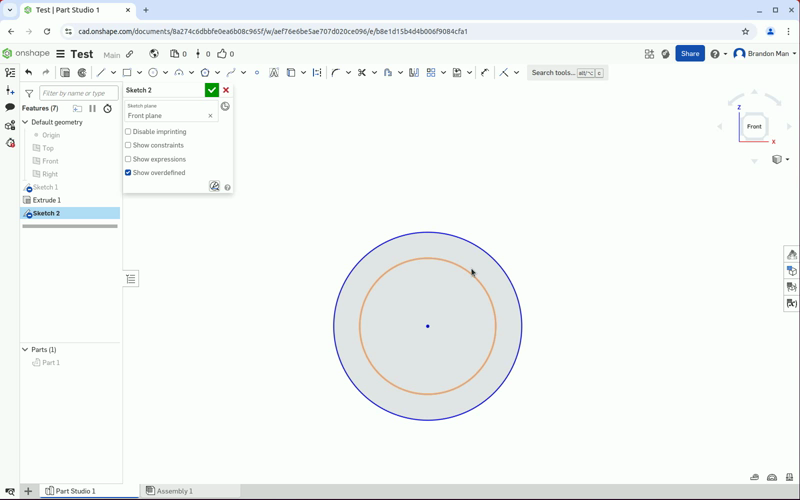
scroll(6)
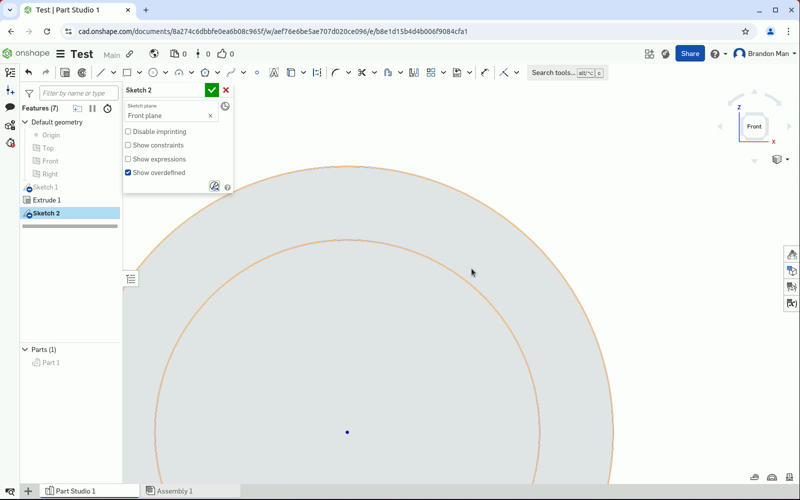
click(471, 268)
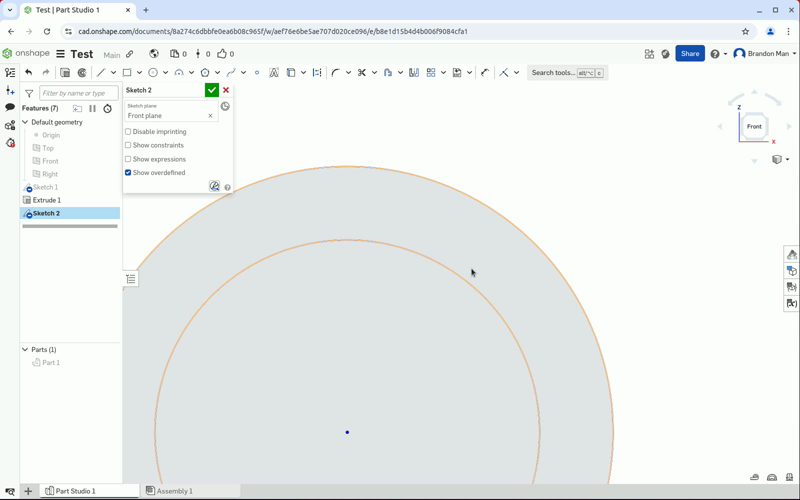
scroll(-6)
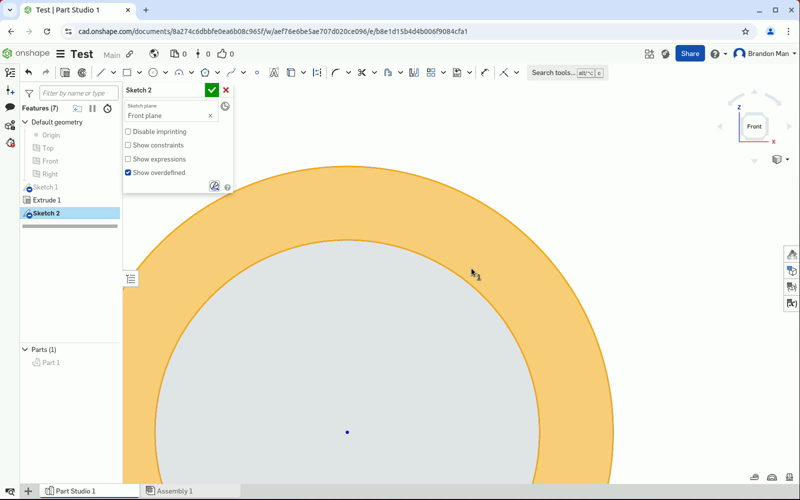
scroll(-6)
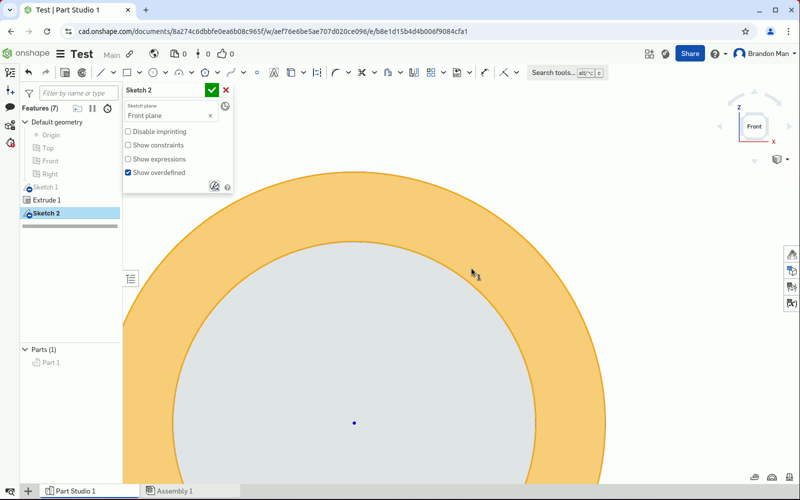
scroll(-6)
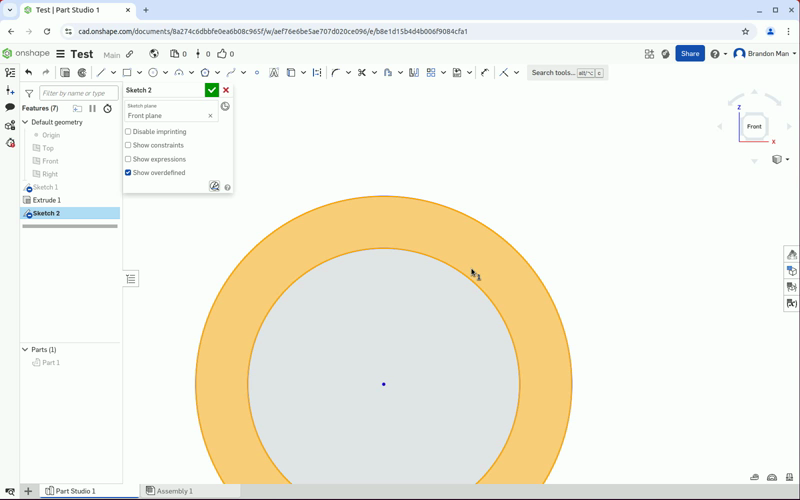
scroll(-6)
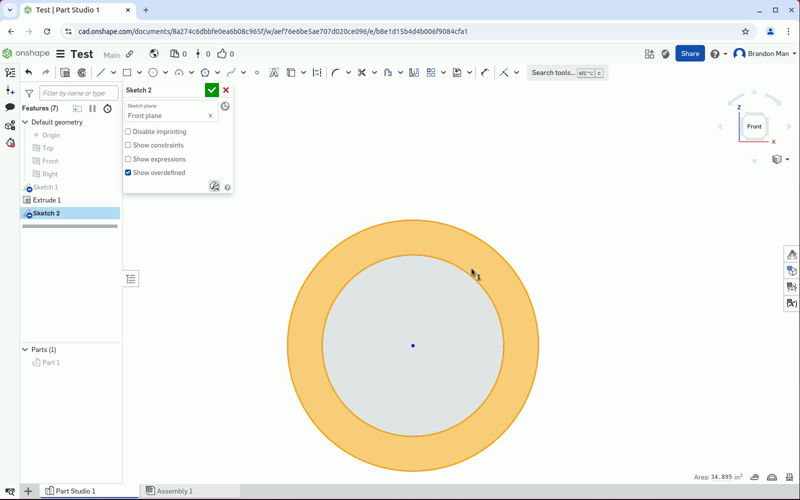
scroll(-6)
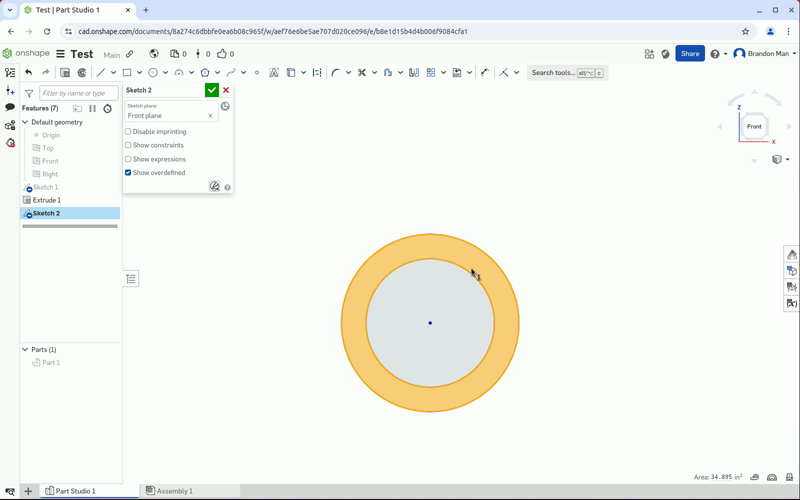
scroll(-6)
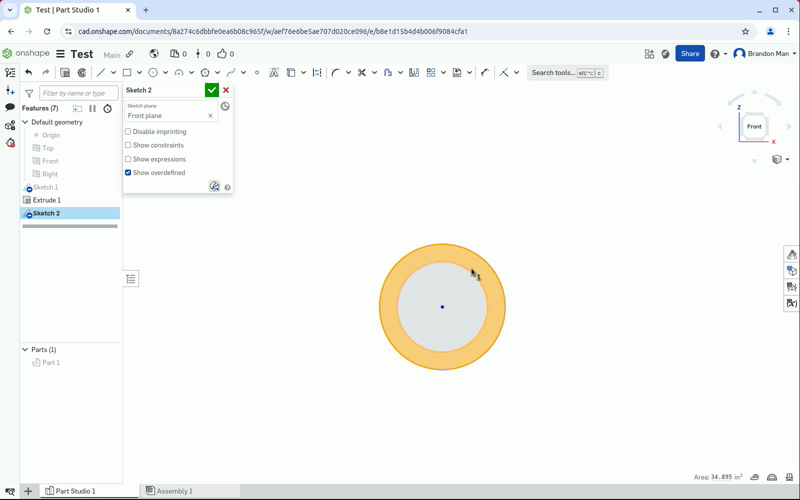
scroll(-6)
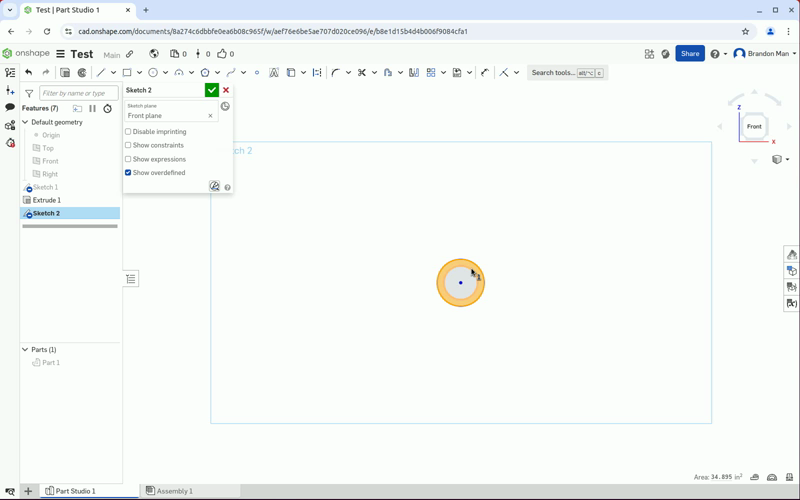
mouse_move(73, 352)
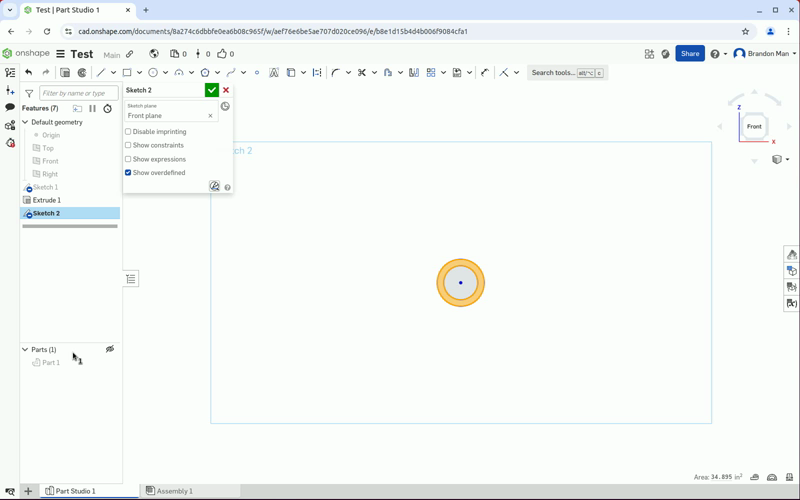
key(shift+y)
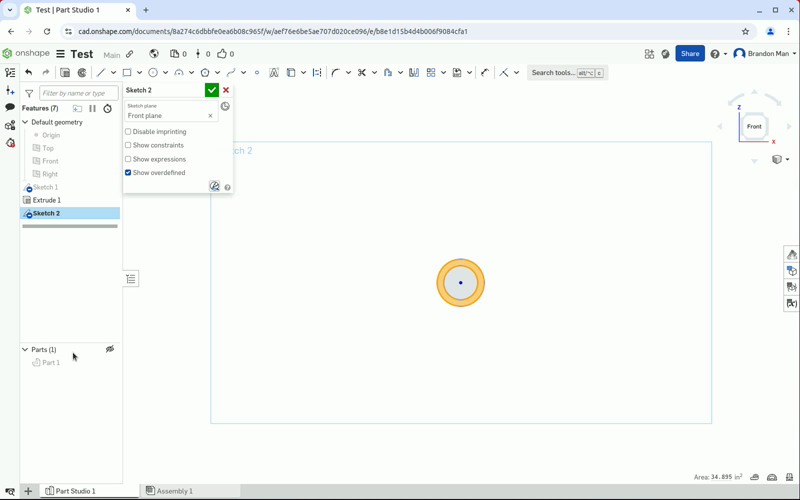
key(shift+e)
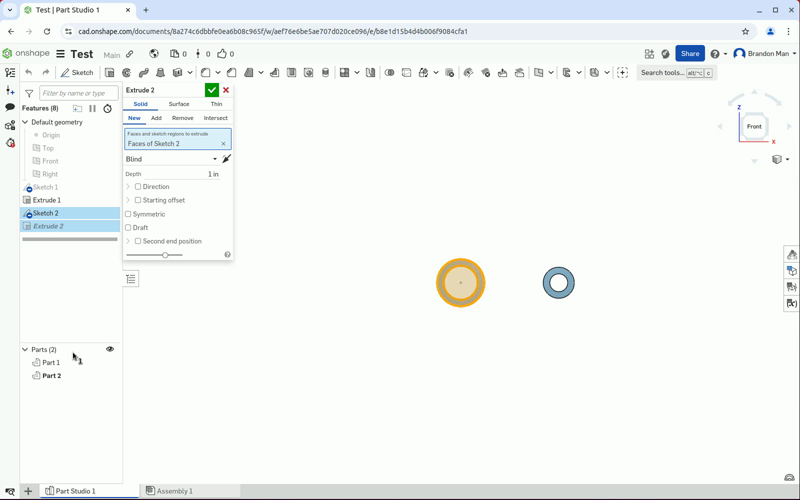
mouse_move(143, 106)
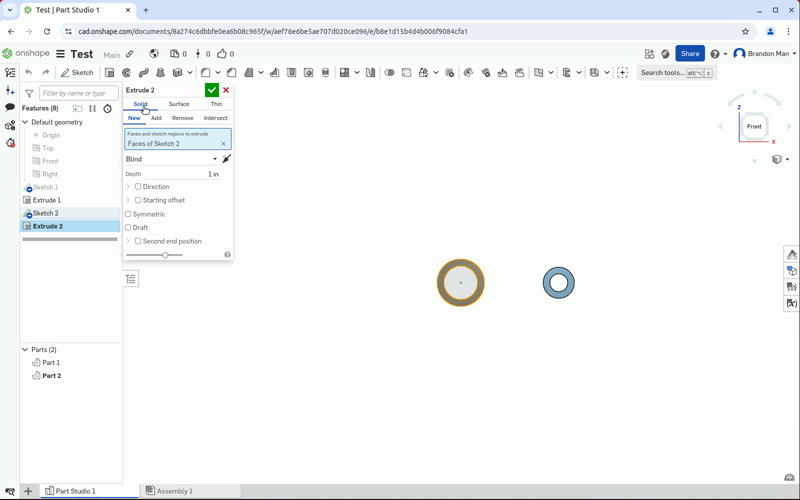
click(143, 106)
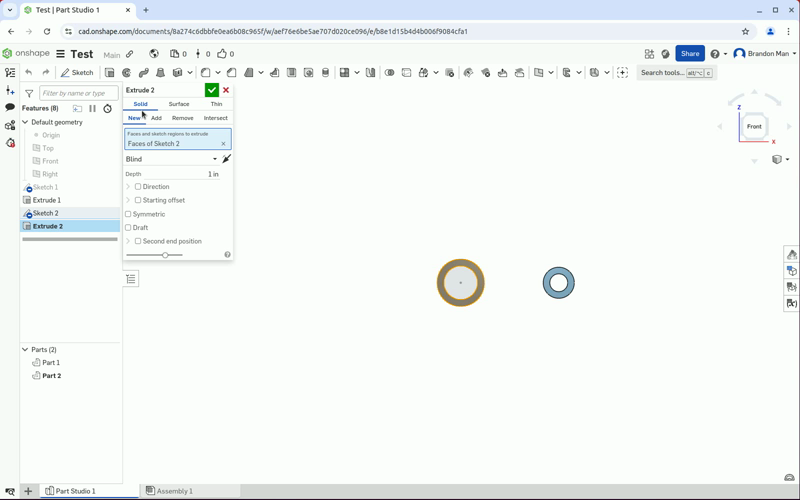
mouse_move(137, 120)
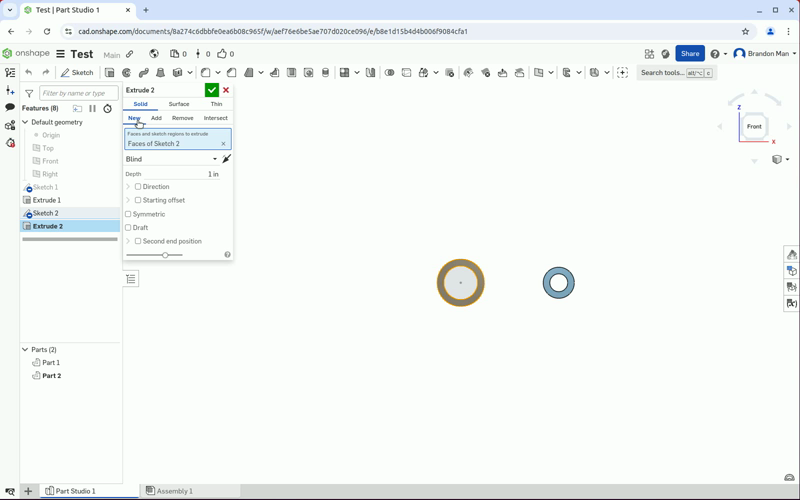
click(137, 120)
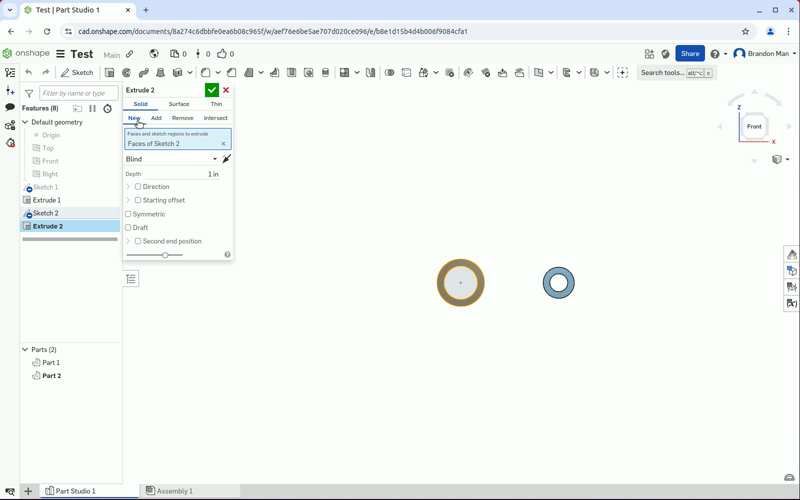
key(tab, 4)
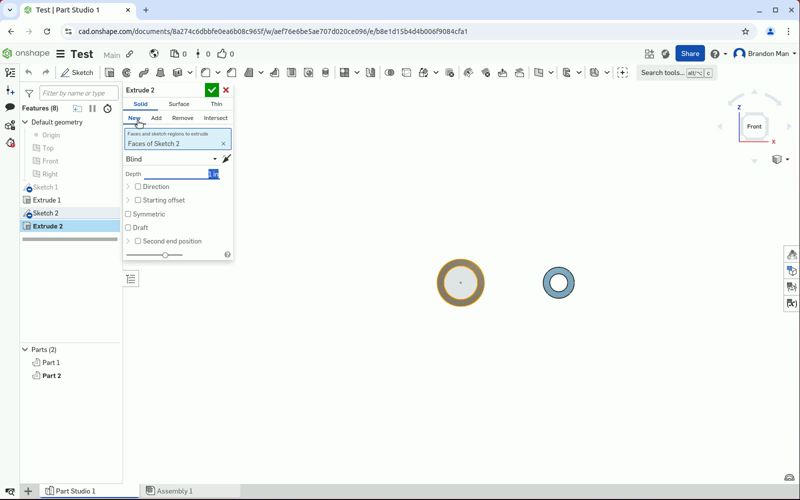
text(6.258)
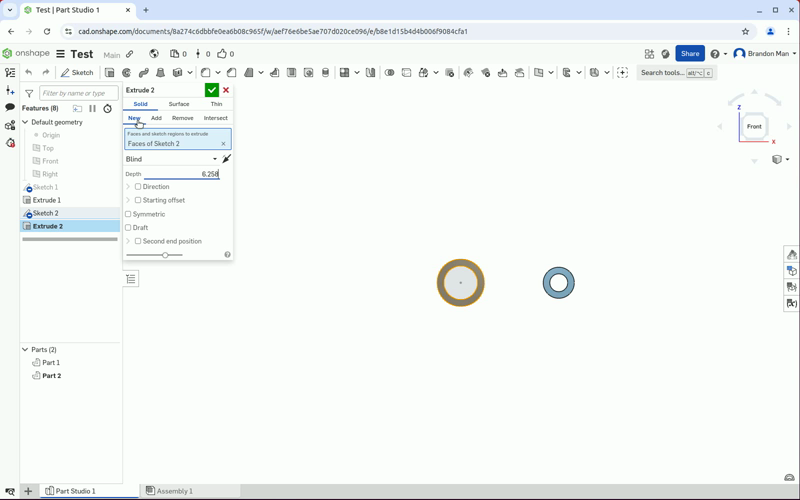
key(enter)
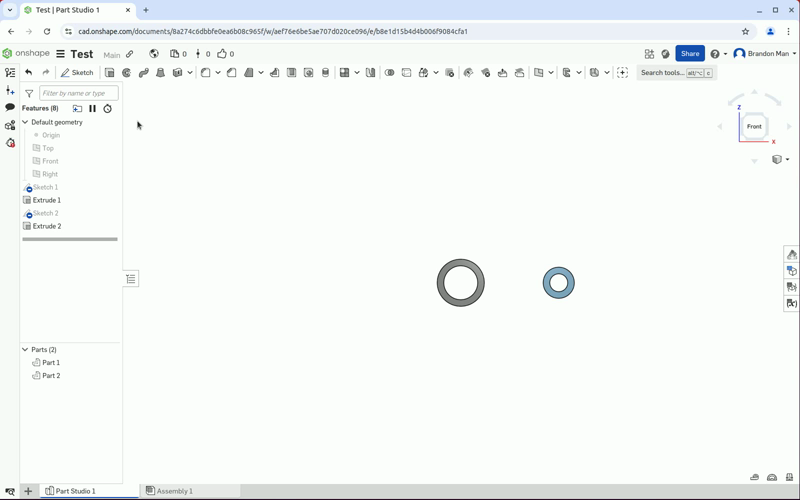
key(shift+h)
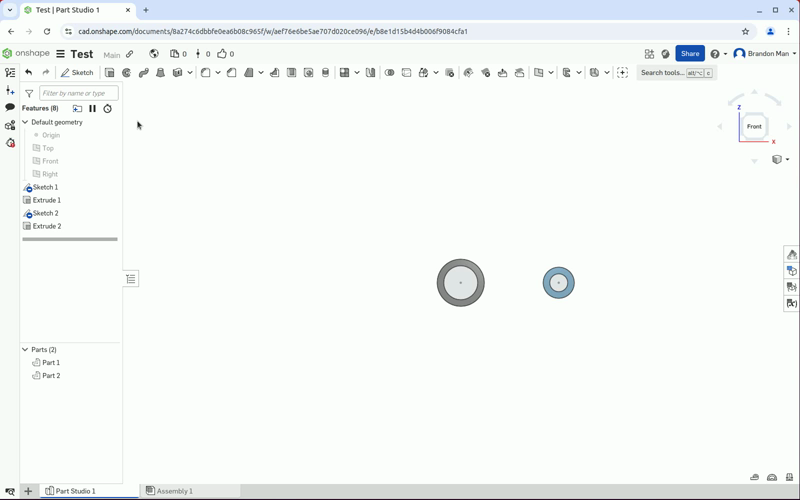
key(shift+h)
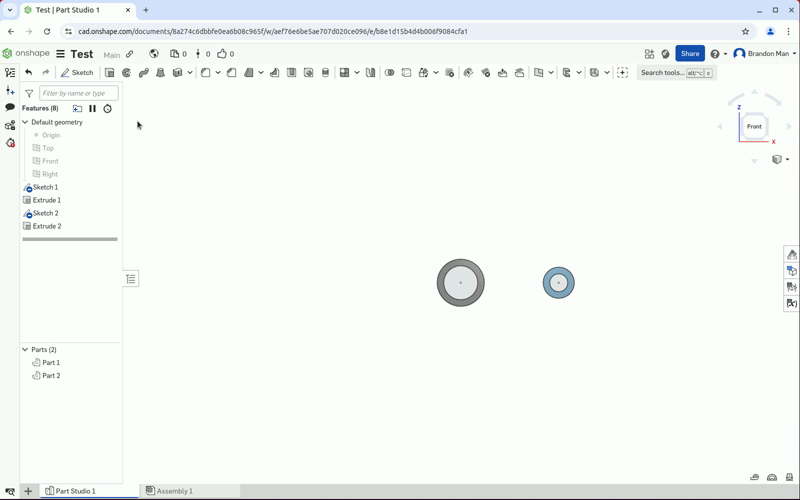
key(shift+7)
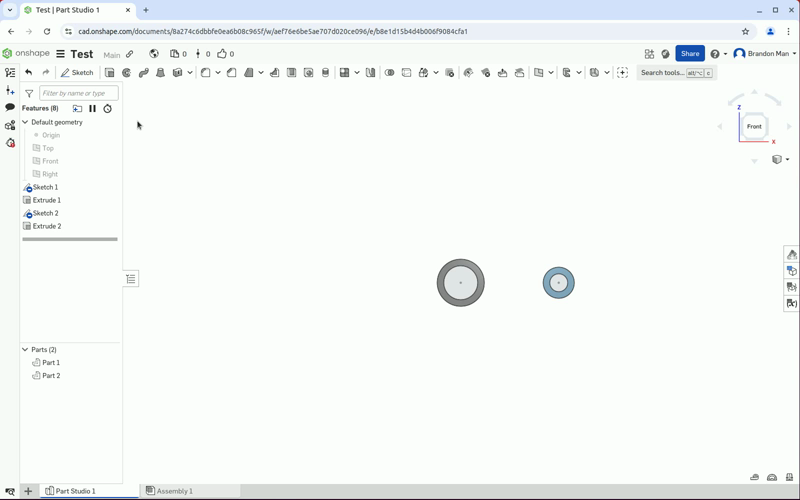
key(left, 2)
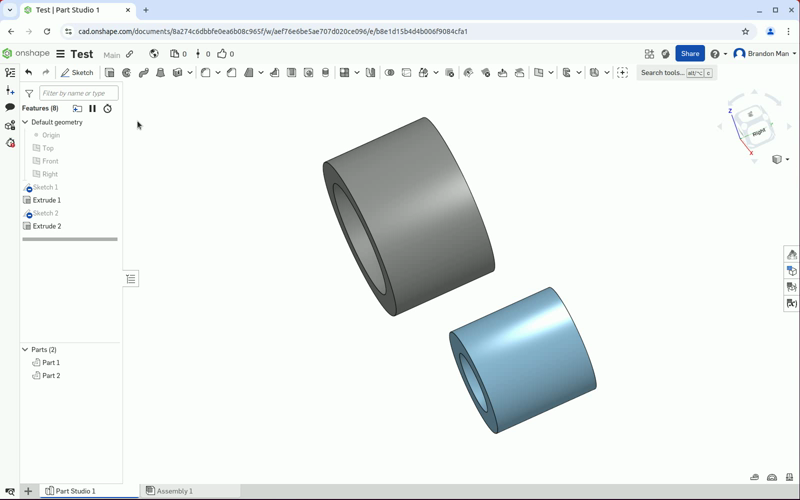
key(down, 2)
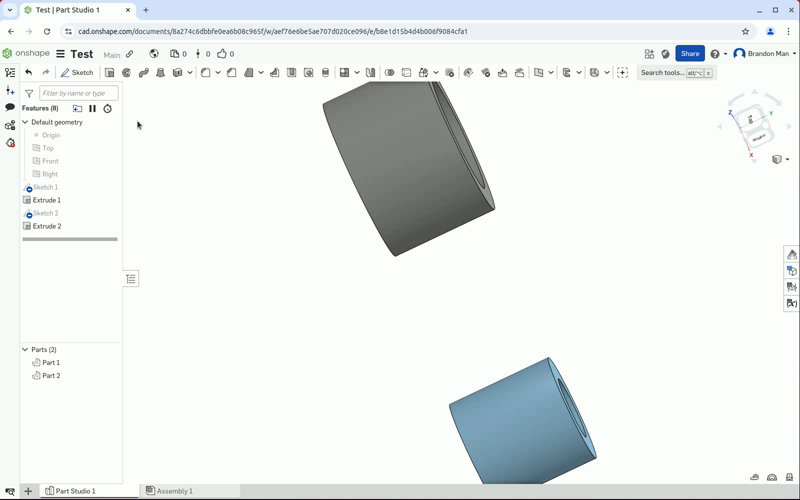
key(up, 2)
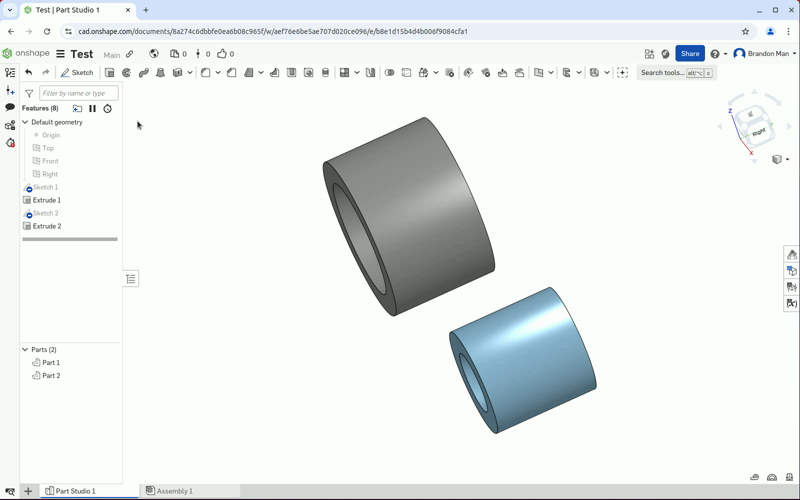
key(right, 2)
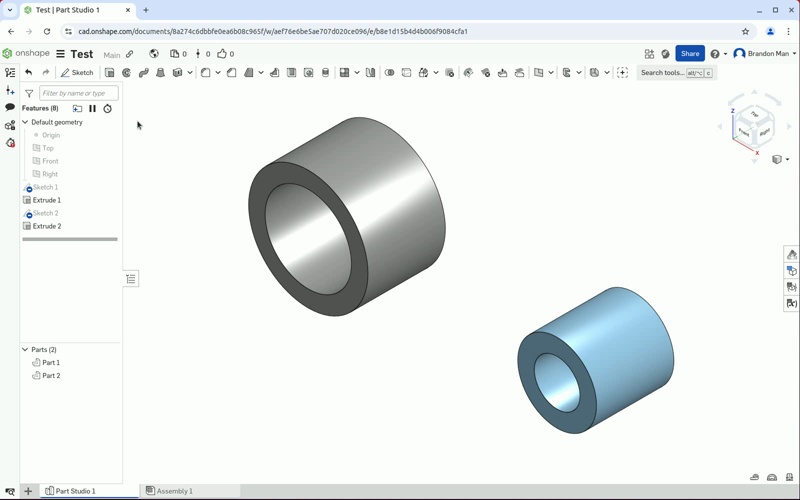
mouse_move(73, 189)
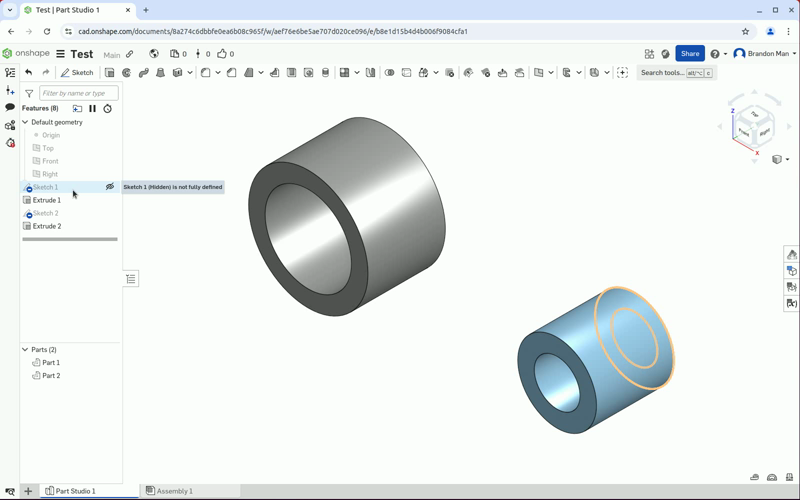
click(73, 189)